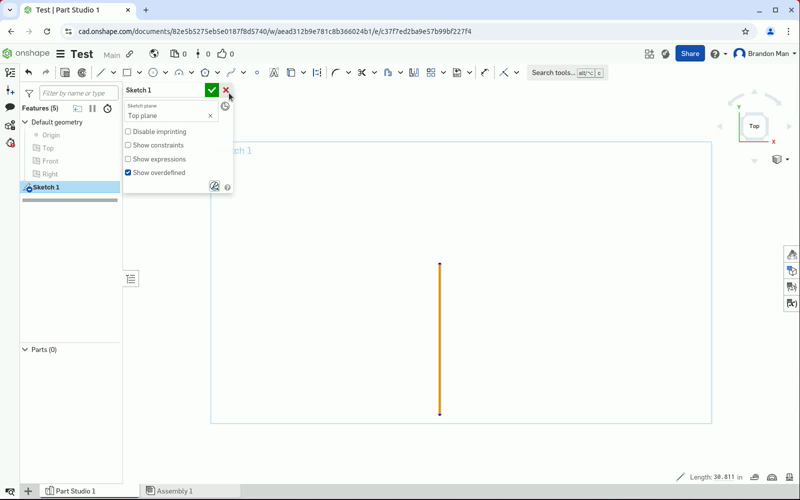
key(shift+h)
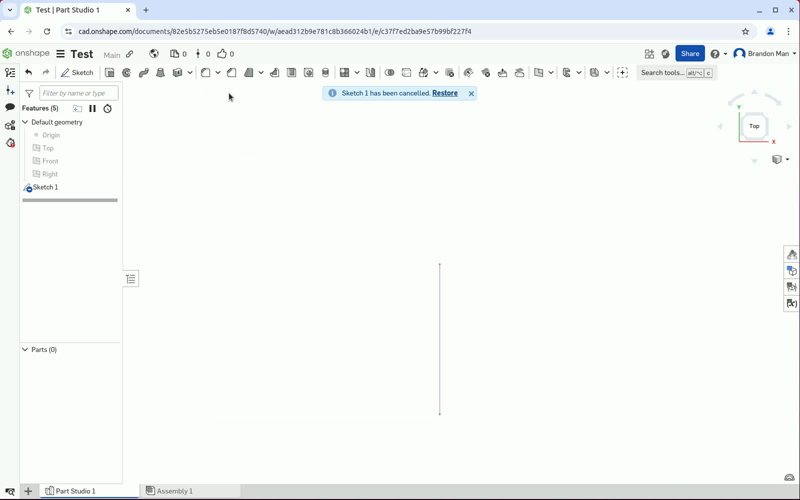
key(shift+s)
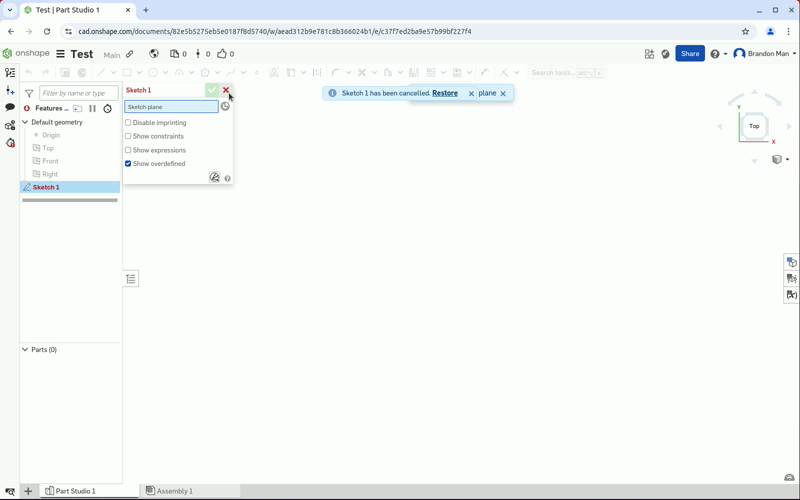
mouse_move(73, 150)
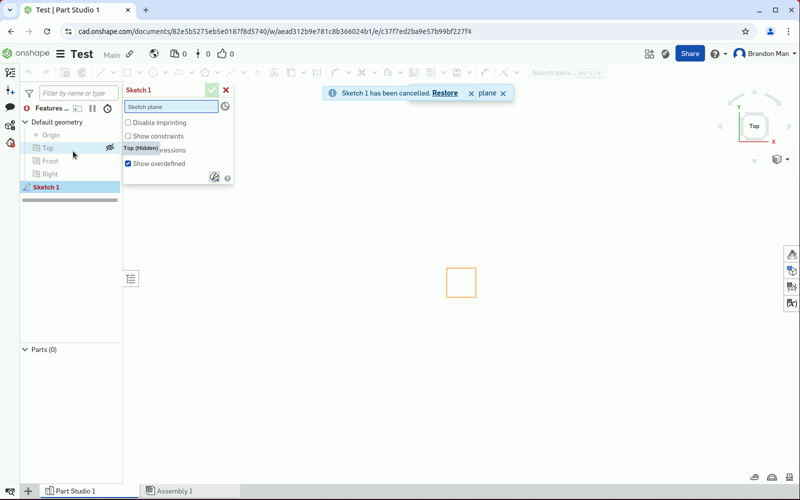
click(73, 150)
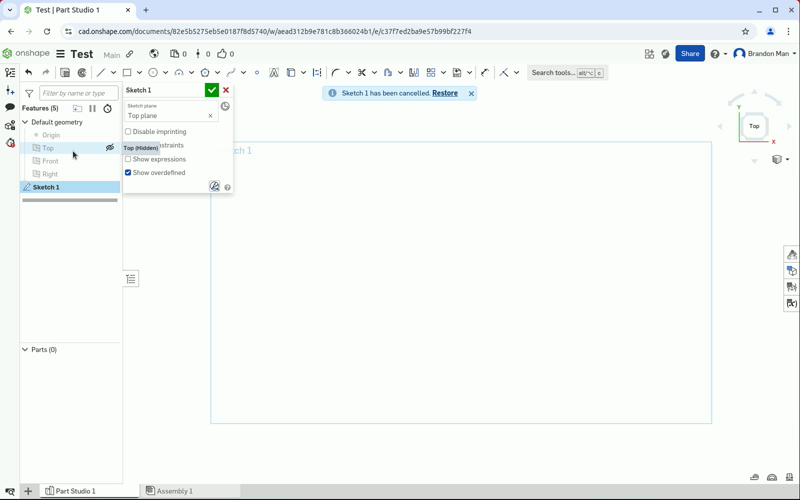
mouse_move(73, 352)
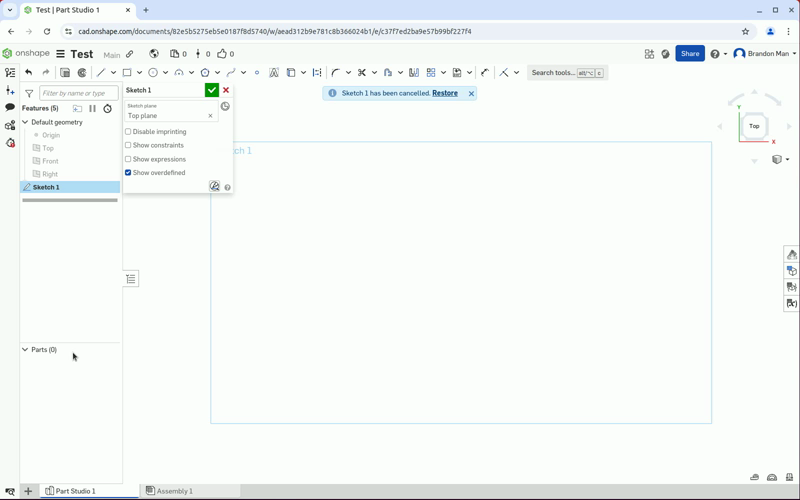
key(y)
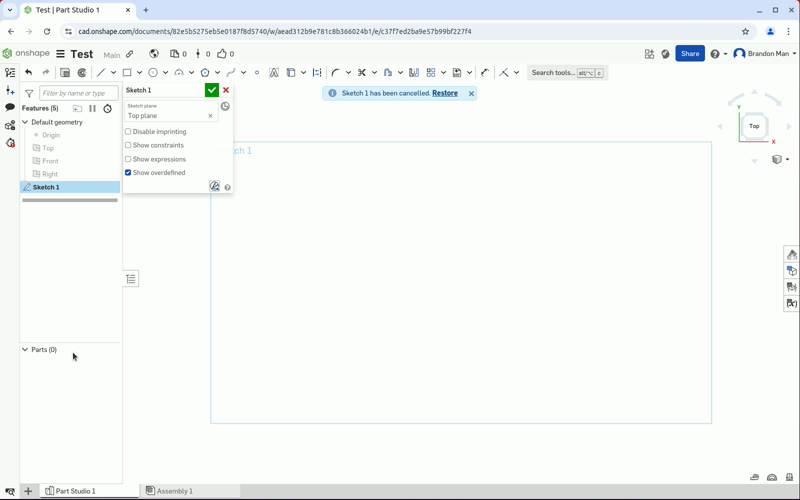
key(l)
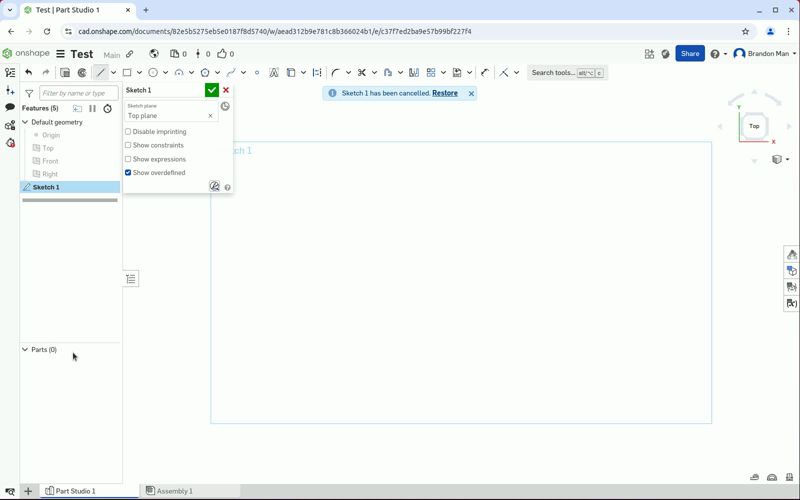
key_down(shift)
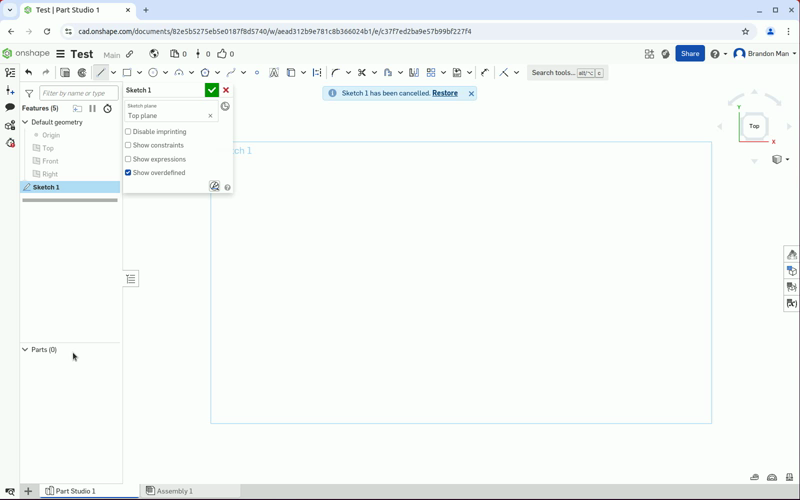
mouse_move(445, 311)
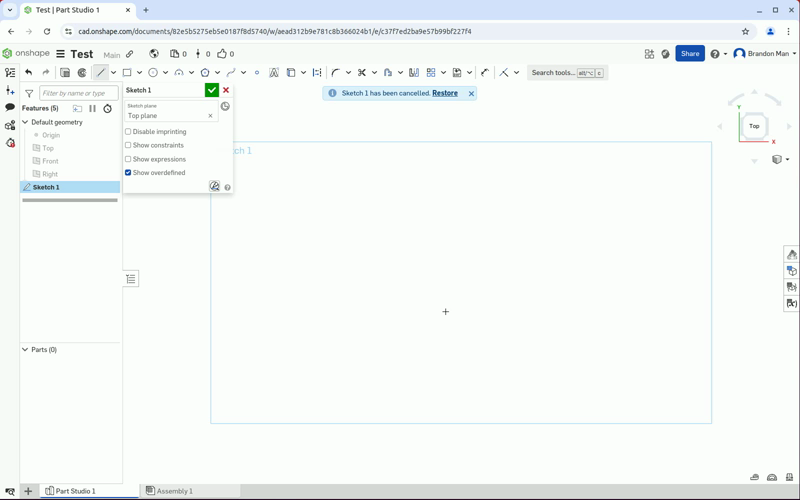
click(445, 311)
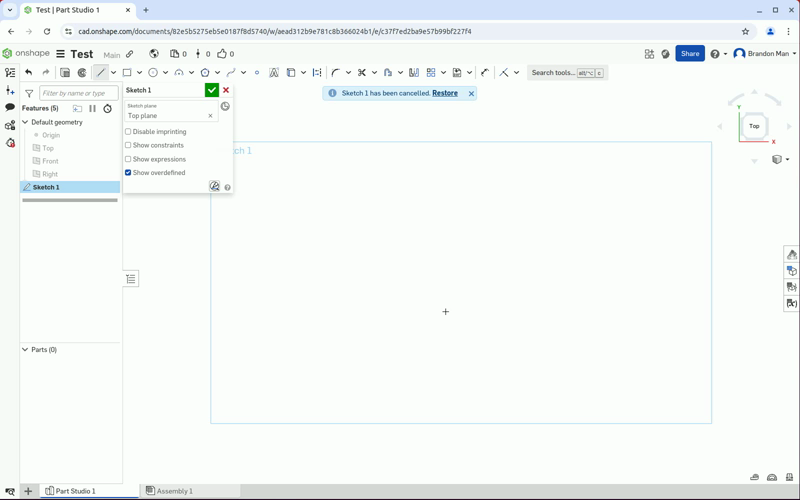
key_up(shift)
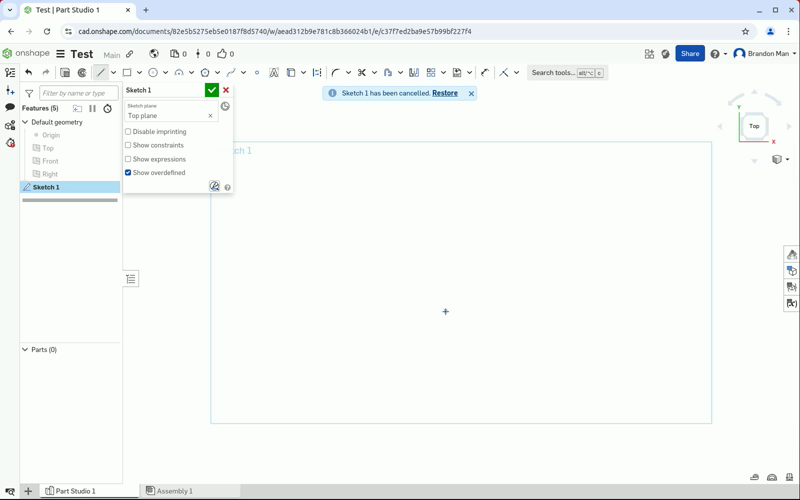
key_down(shift)
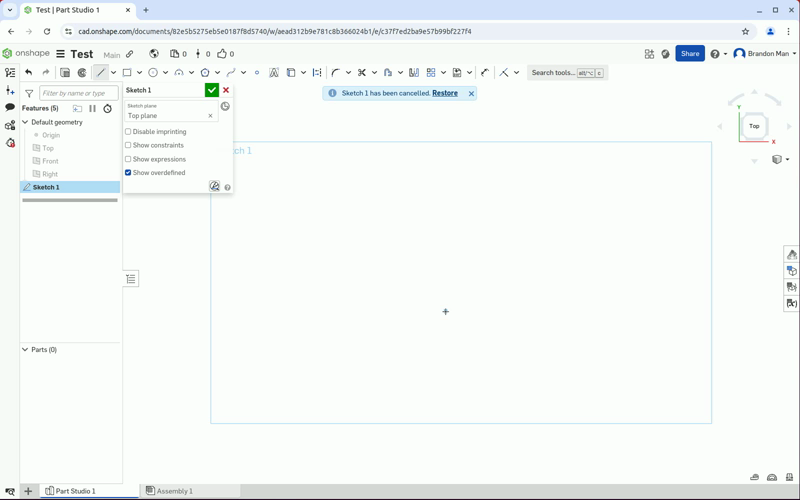
mouse_move(475, 311)
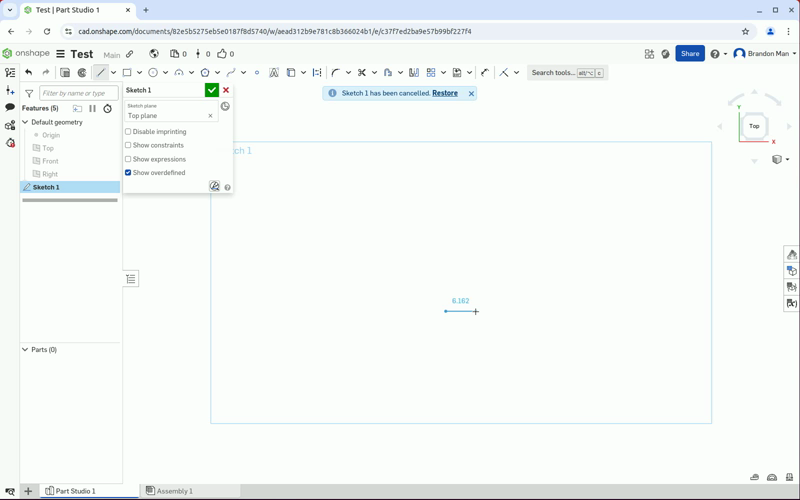
mouse_move(476, 311)
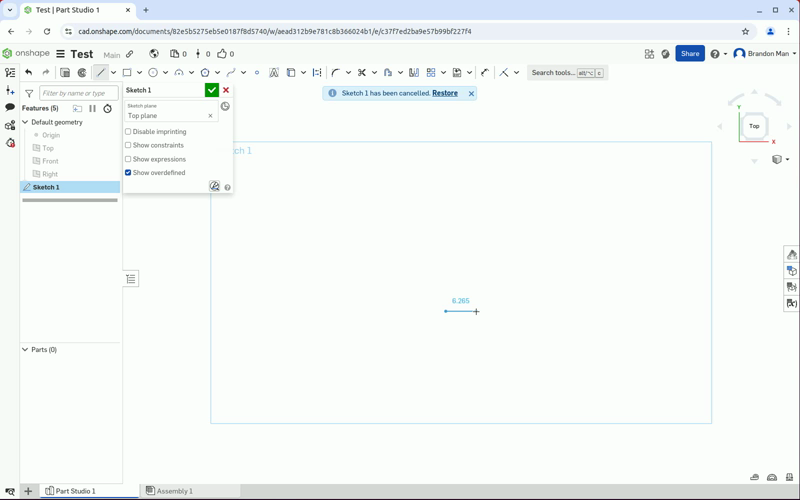
click(476, 311)
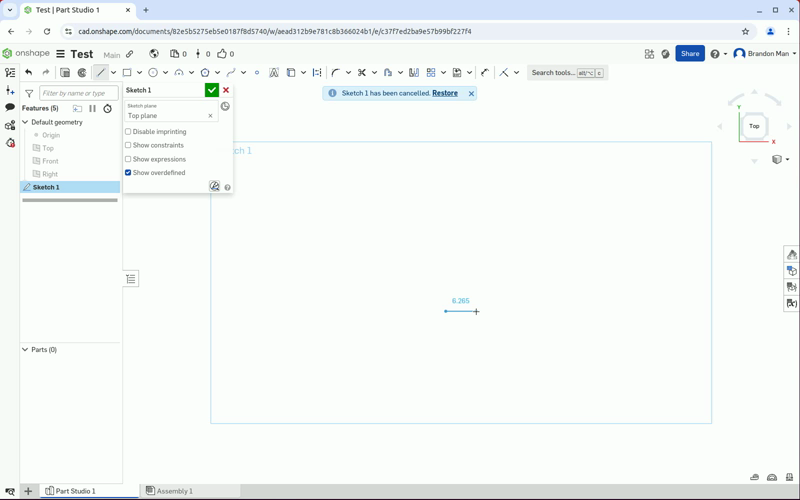
key_up(shift)
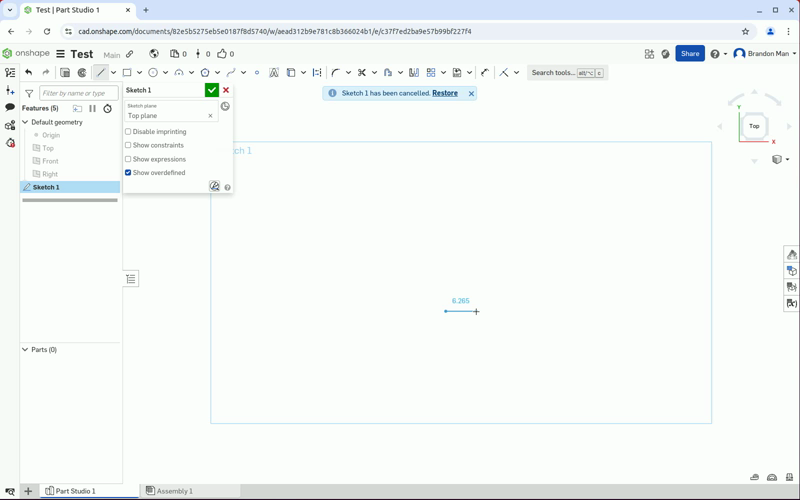
key_down(shift)
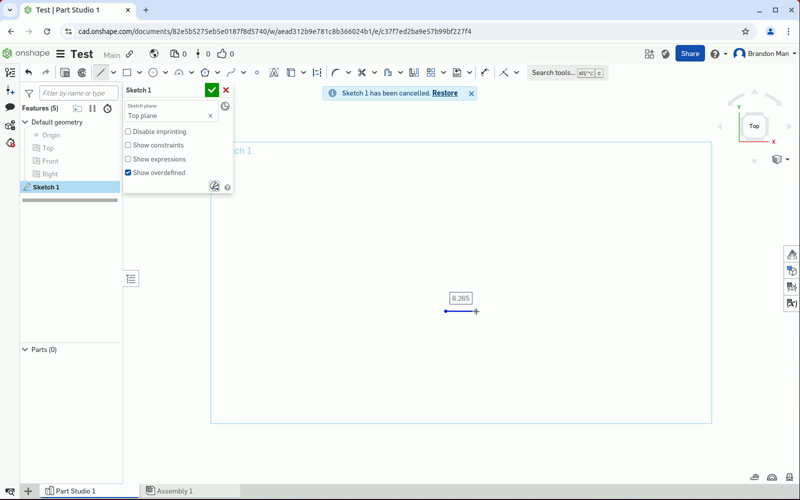
mouse_move(506, 311)
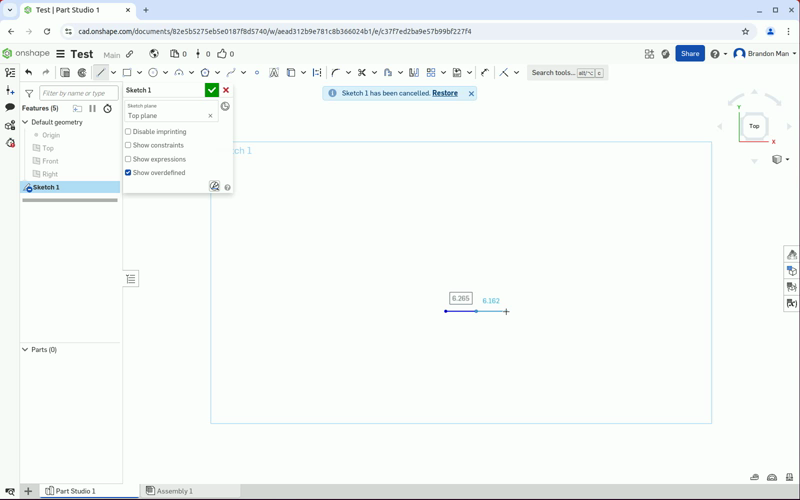
mouse_move(476, 254)
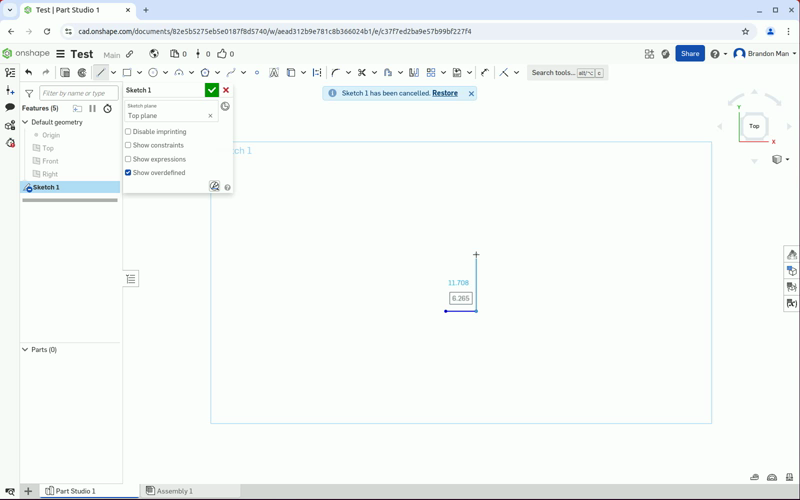
click(476, 254)
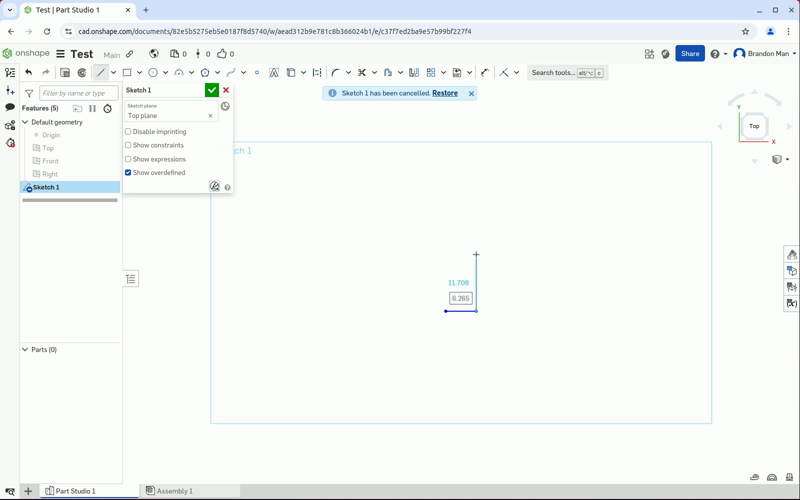
key_up(shift)
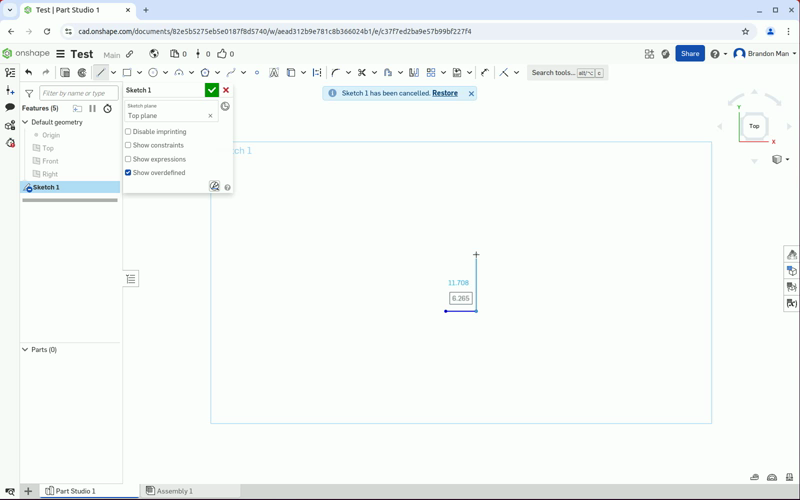
key_down(shift)
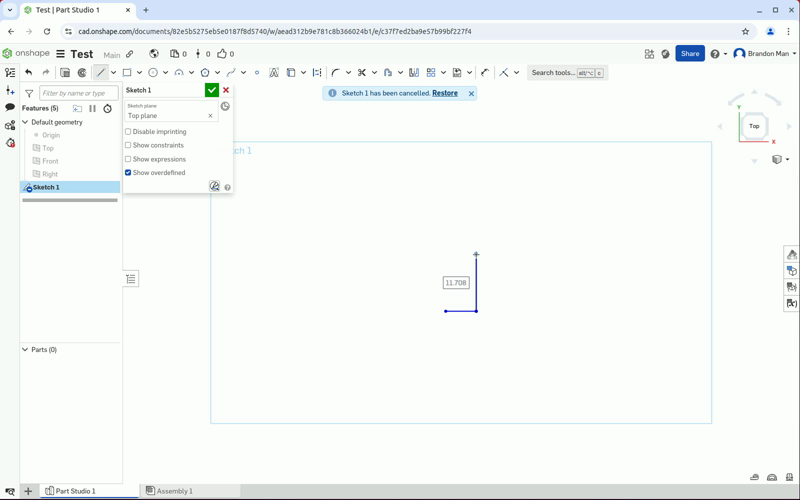
mouse_move(506, 254)
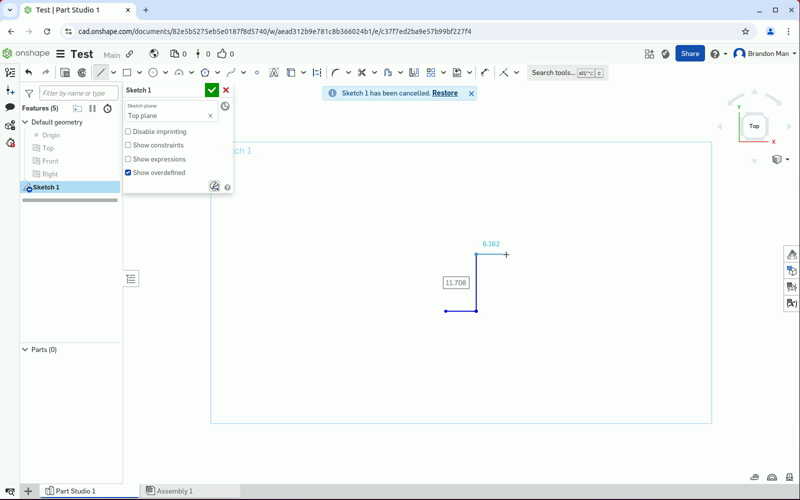
mouse_move(445, 254)
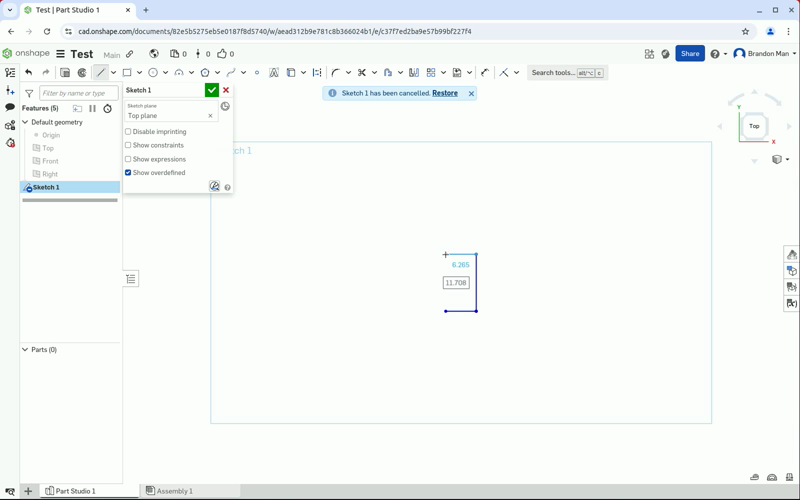
click(445, 254)
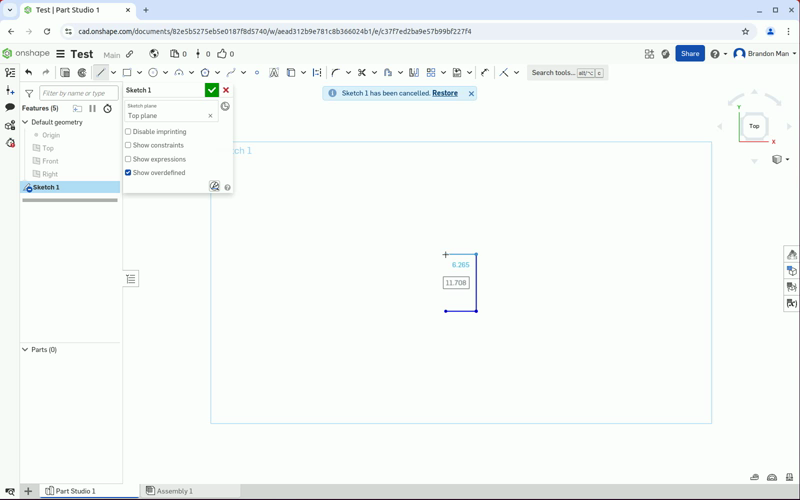
key_up(shift)
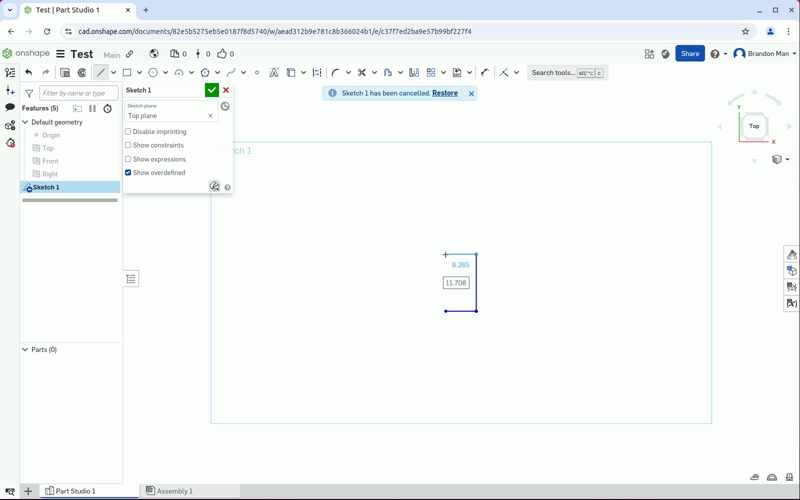
mouse_move(475, 254)
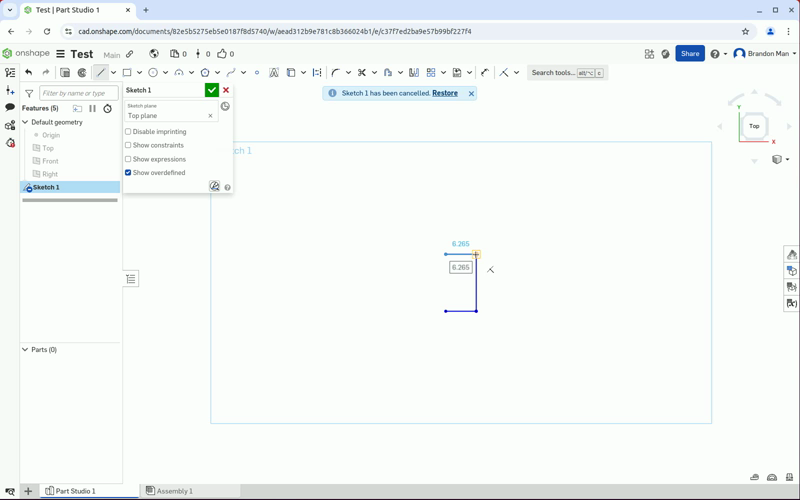
key_down(shift)
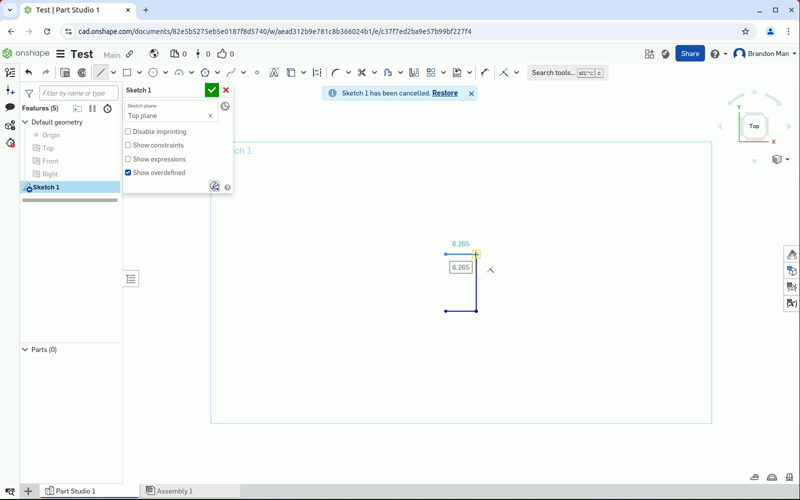
mouse_move(445, 311)
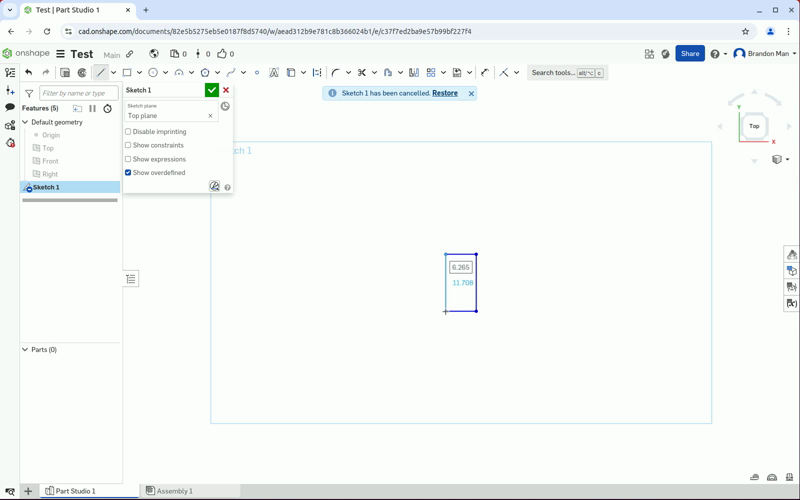
key_up(shift)
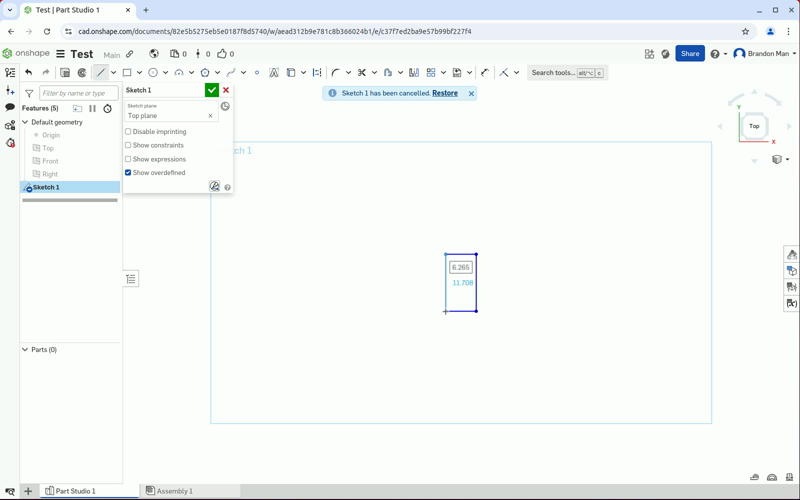
click(445, 311)
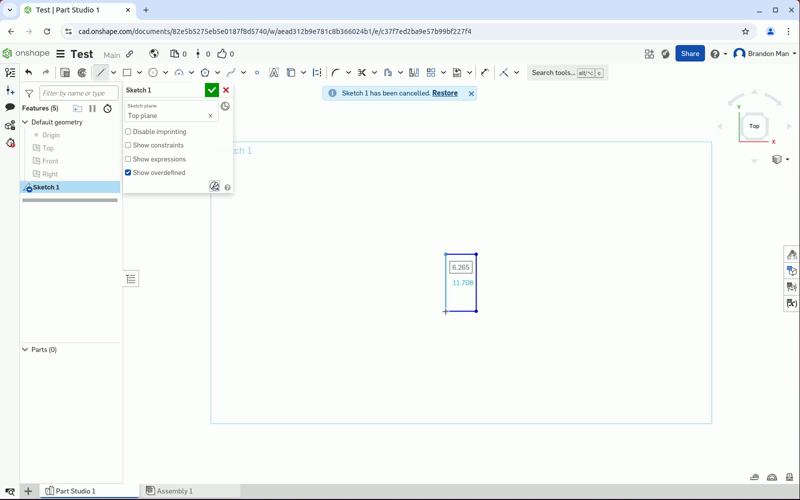
key(esc)
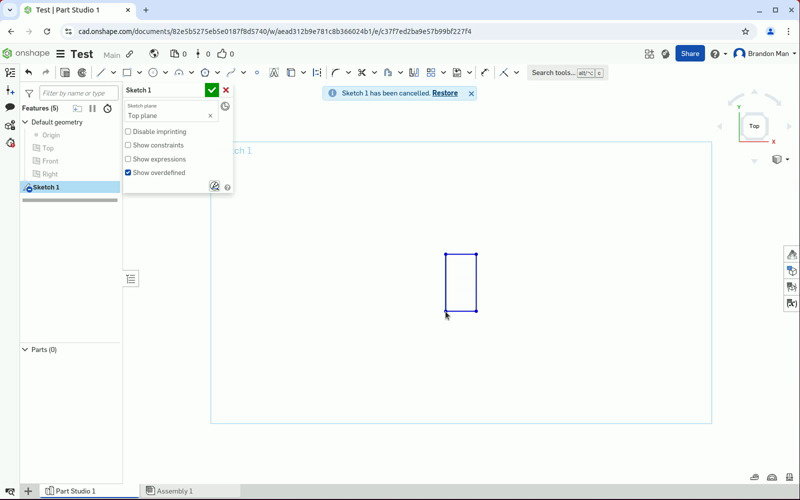
mouse_move(471, 290)
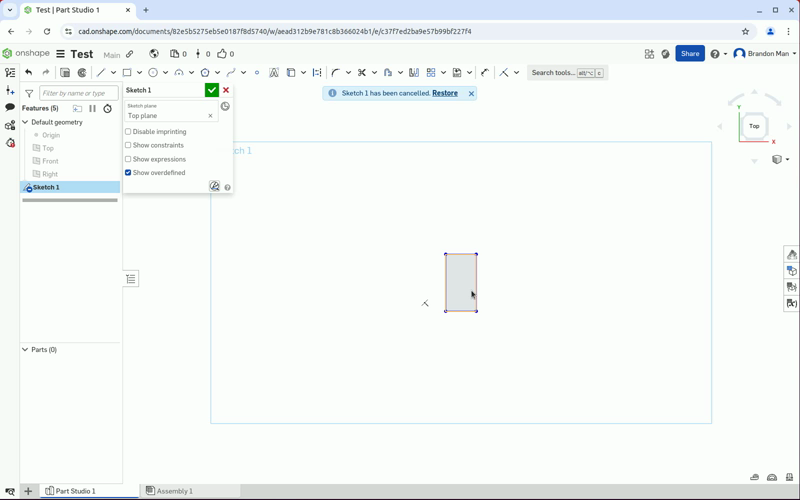
scroll(6)
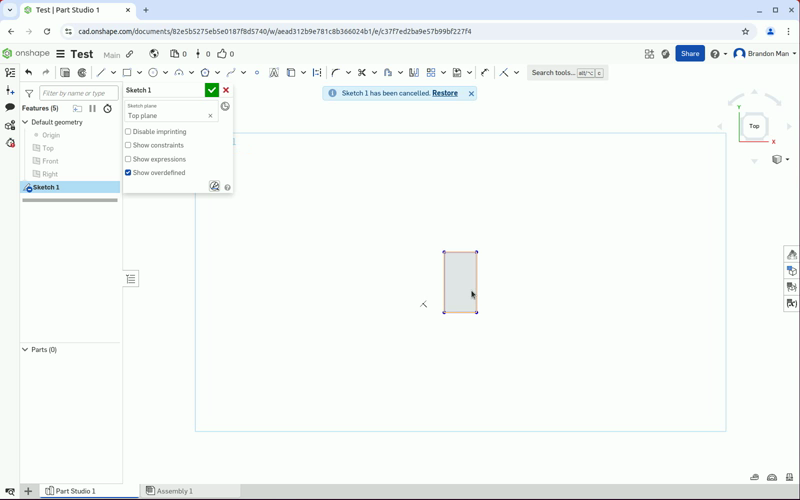
scroll(6)
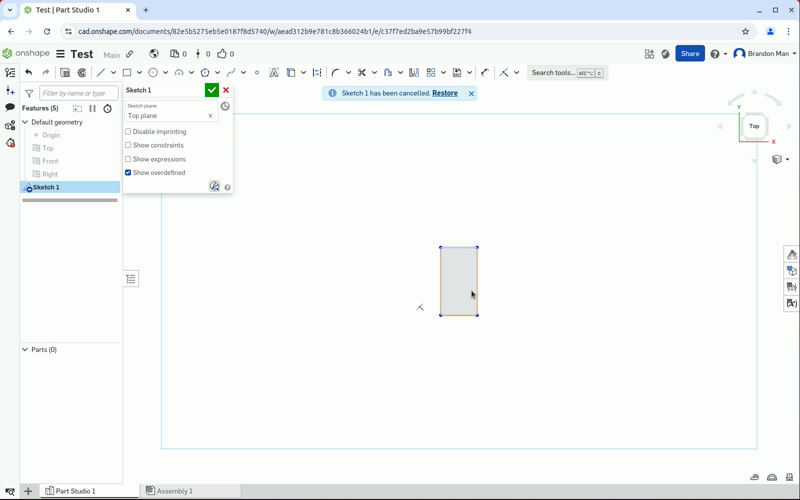
scroll(6)
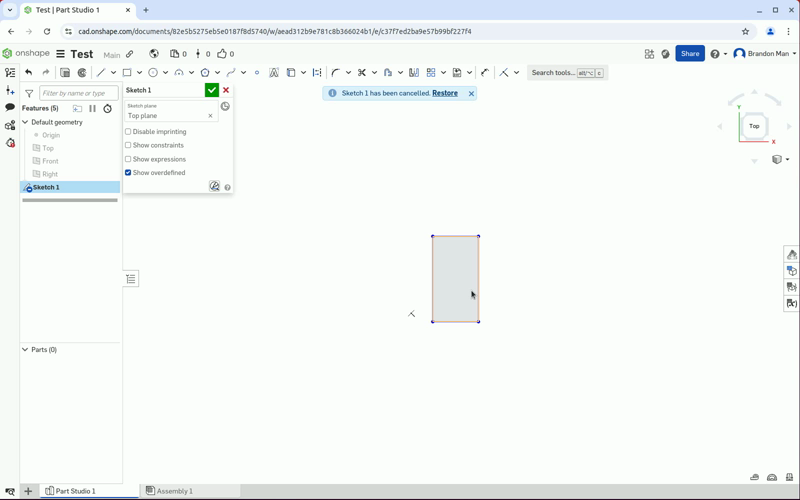
scroll(6)
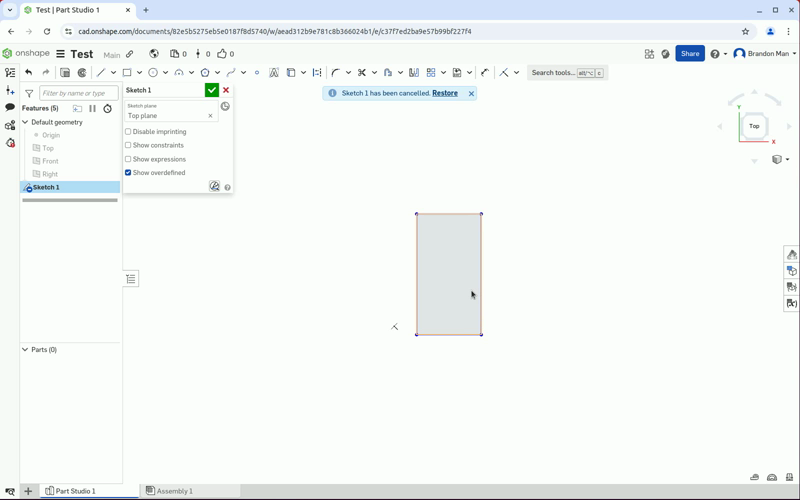
scroll(6)
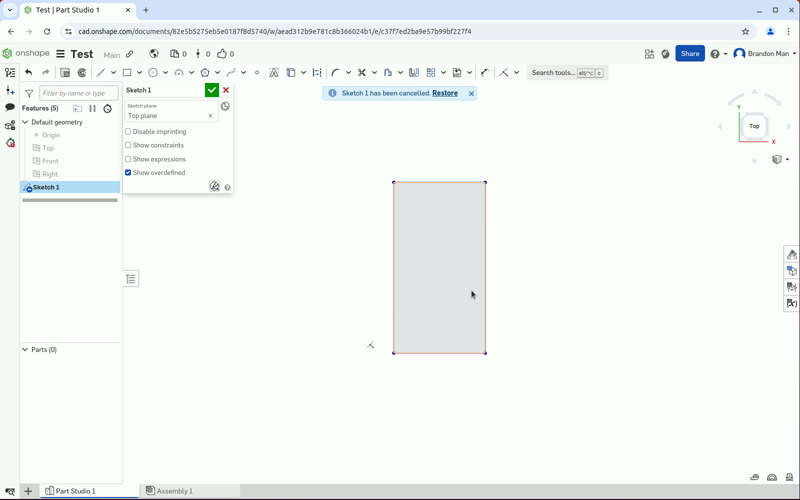
scroll(6)
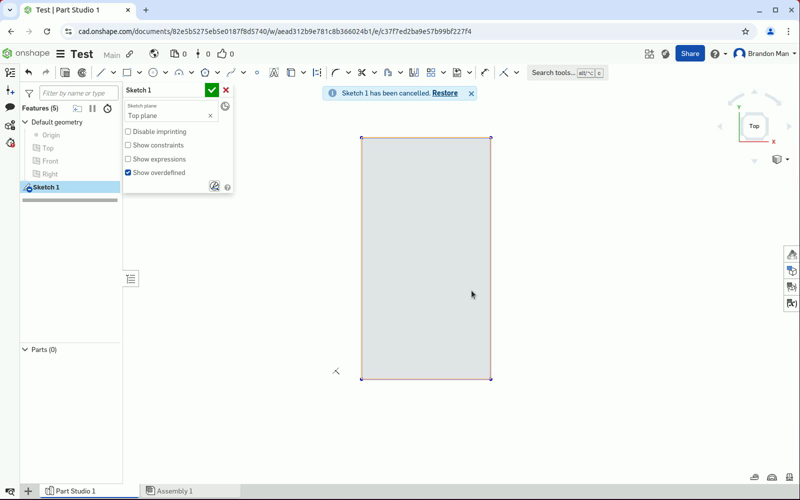
scroll(6)
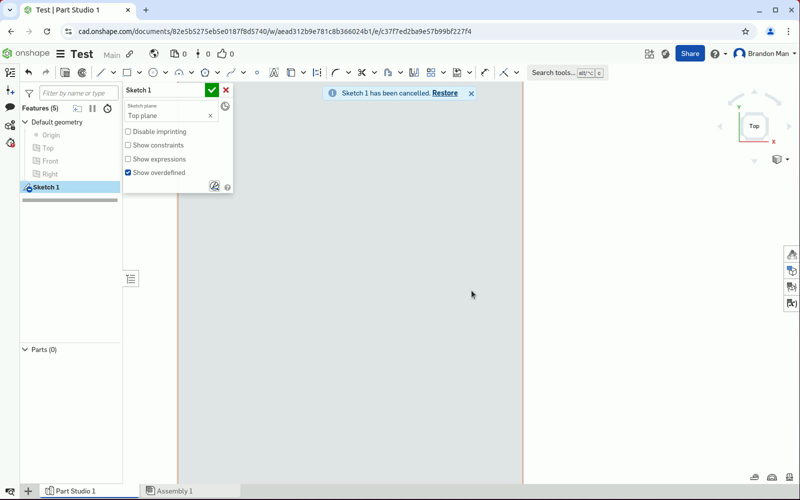
click(471, 290)
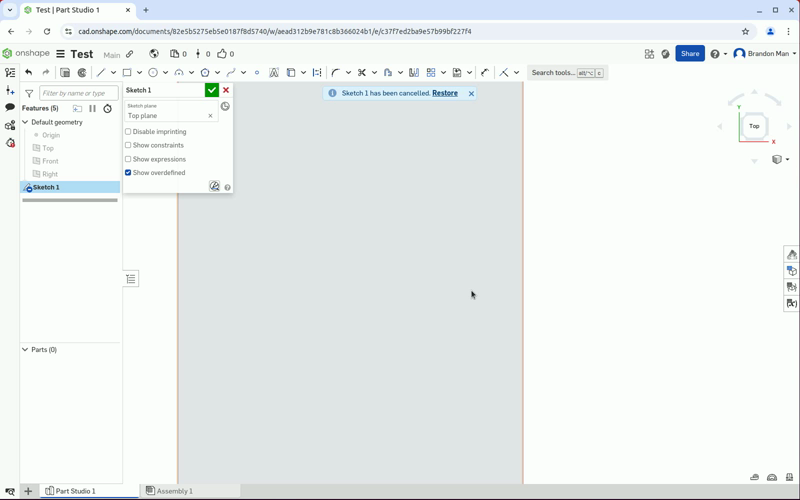
scroll(-6)
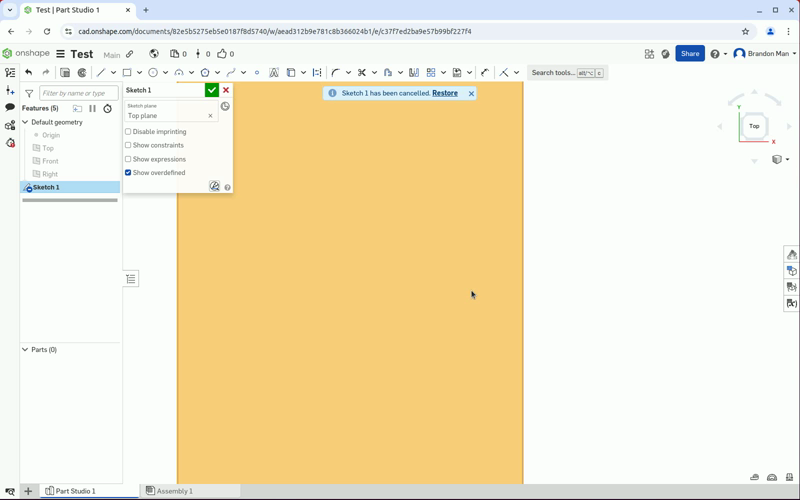
scroll(-6)
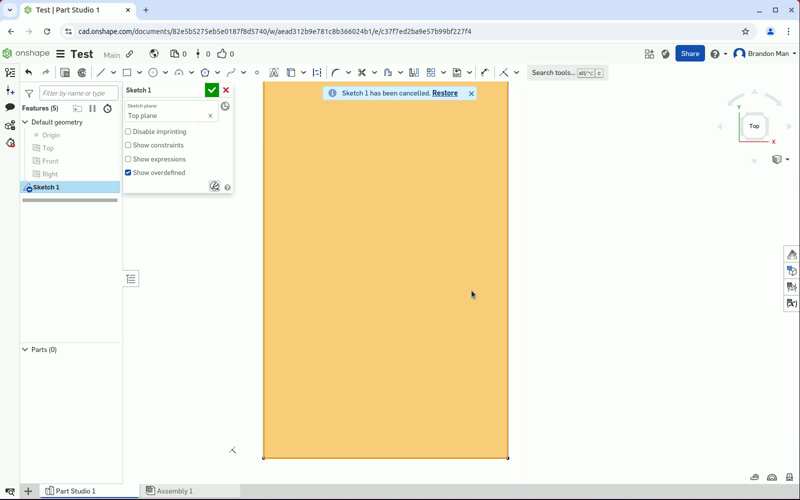
scroll(-6)
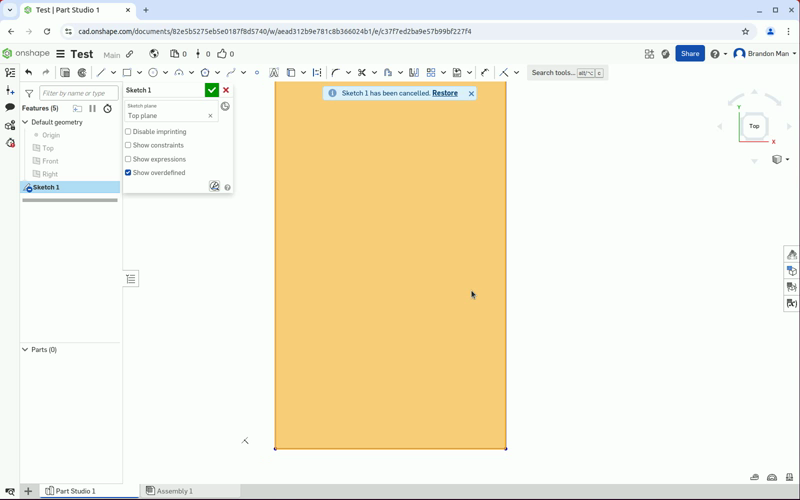
scroll(-6)
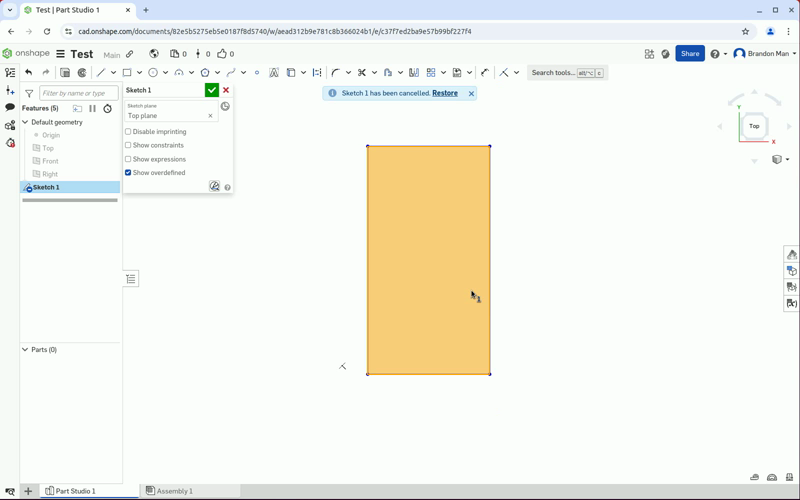
scroll(-6)
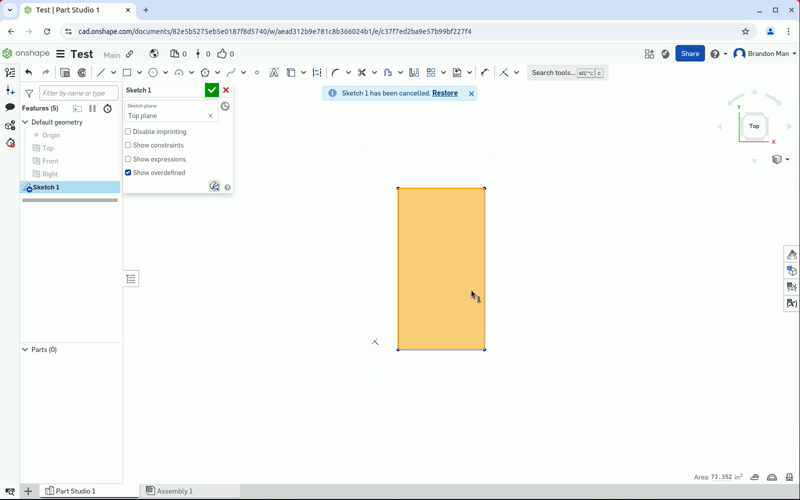
scroll(-6)
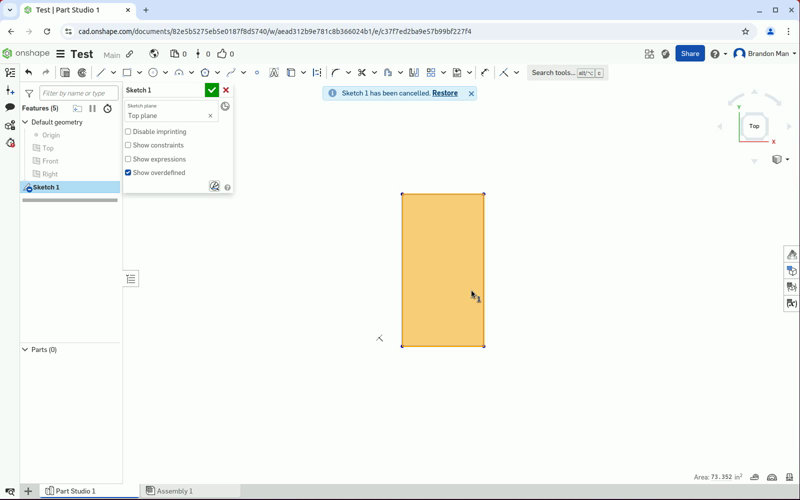
scroll(-6)
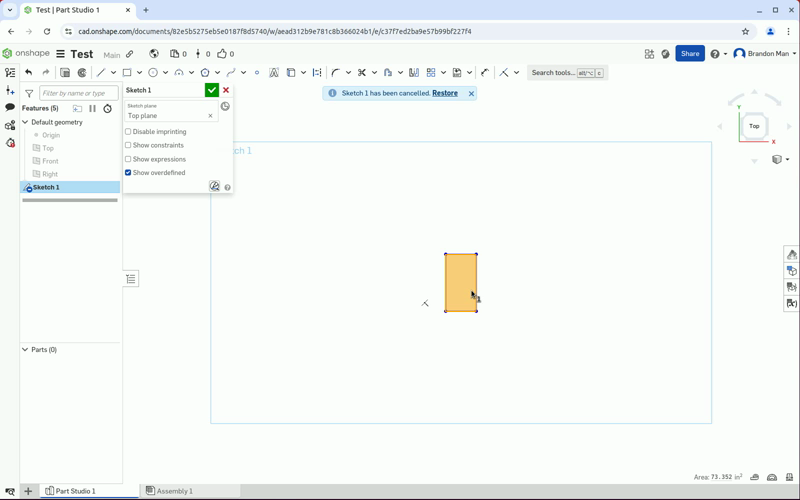
mouse_move(73, 352)
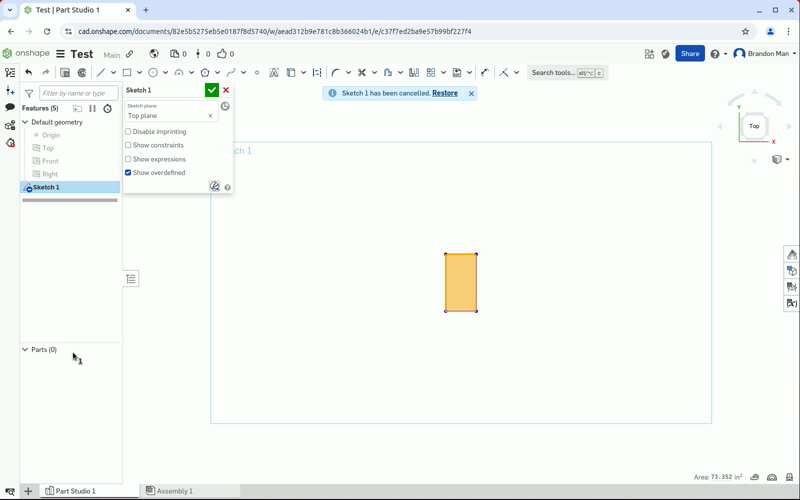
key(shift+y)
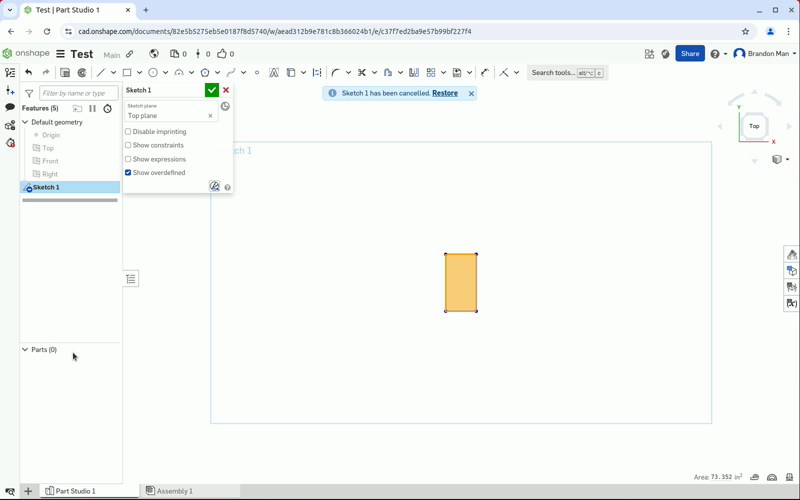
key(shift+e)
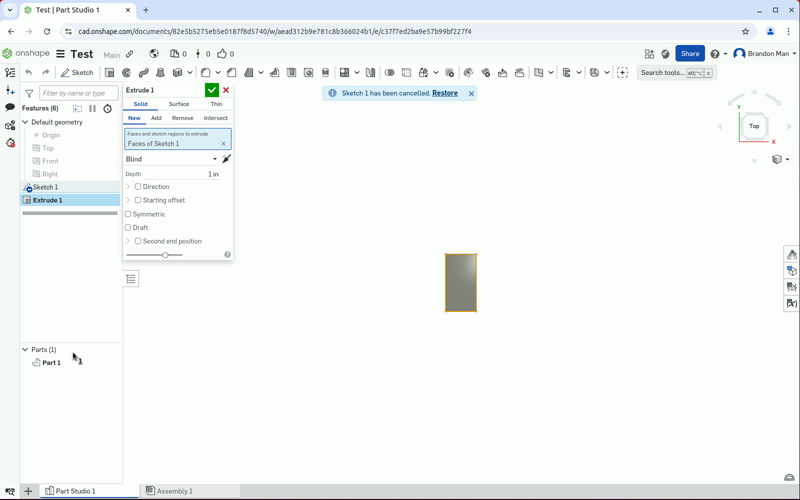
mouse_move(143, 106)
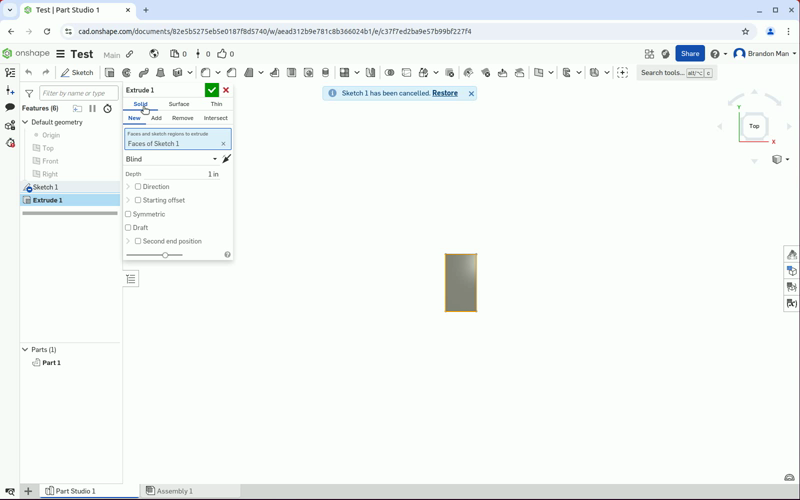
click(143, 106)
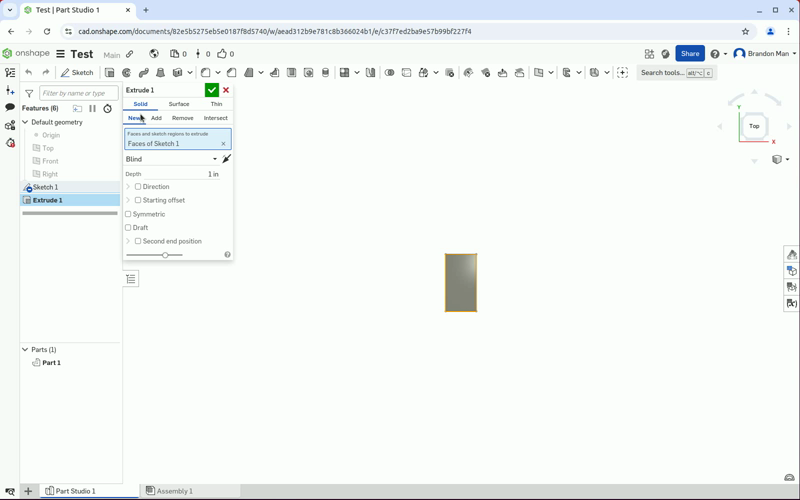
mouse_move(137, 120)
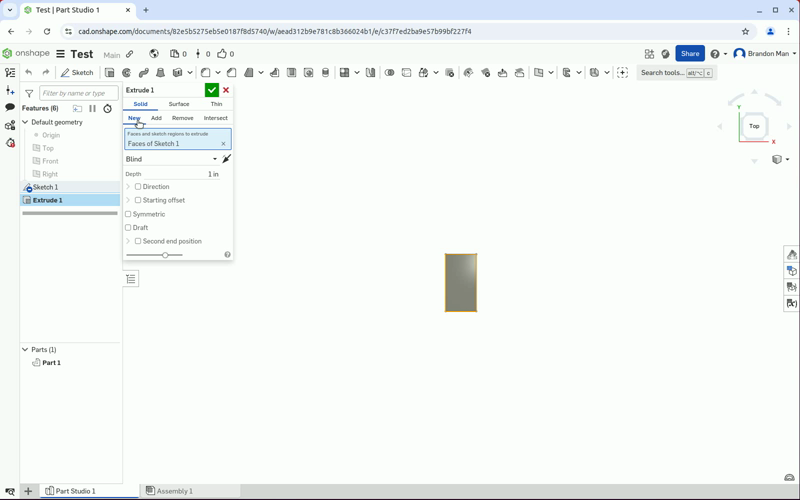
click(137, 120)
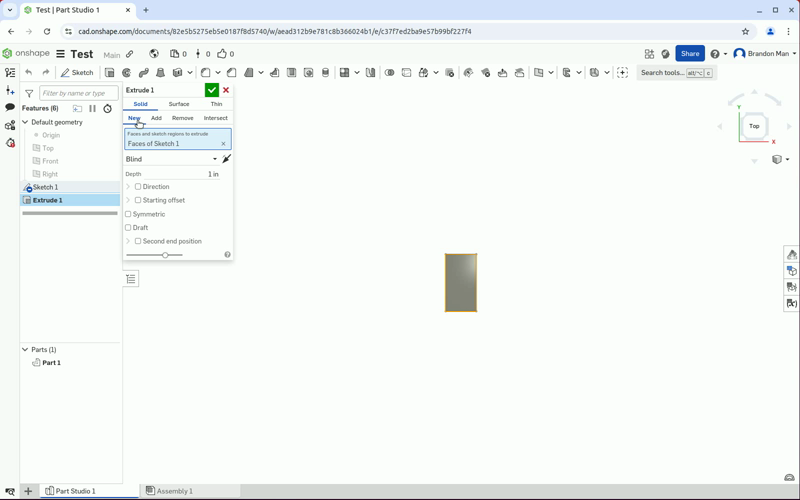
key(tab, 4)
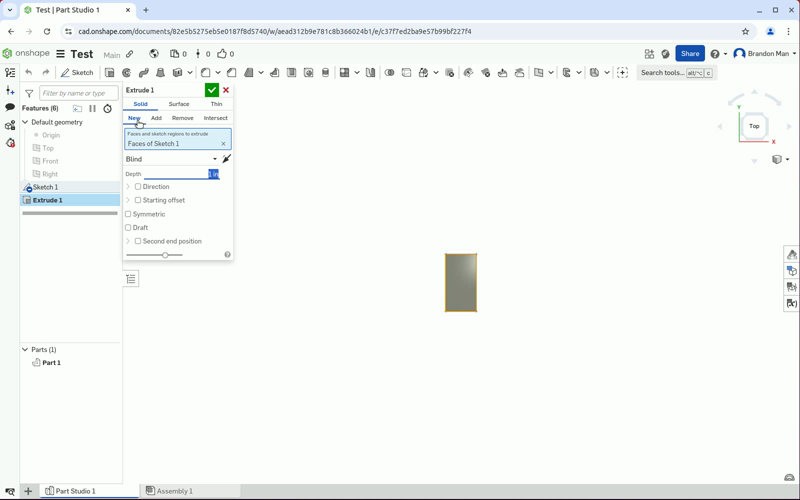
text(7.703)
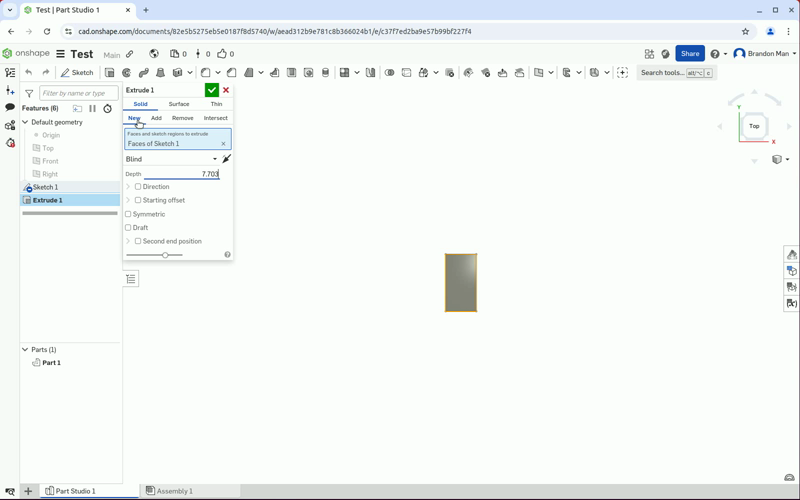
key(enter)
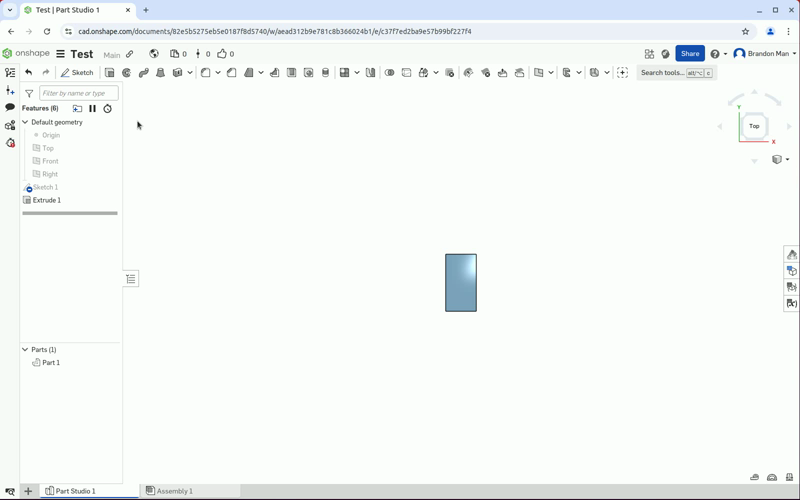
key(shift+h)
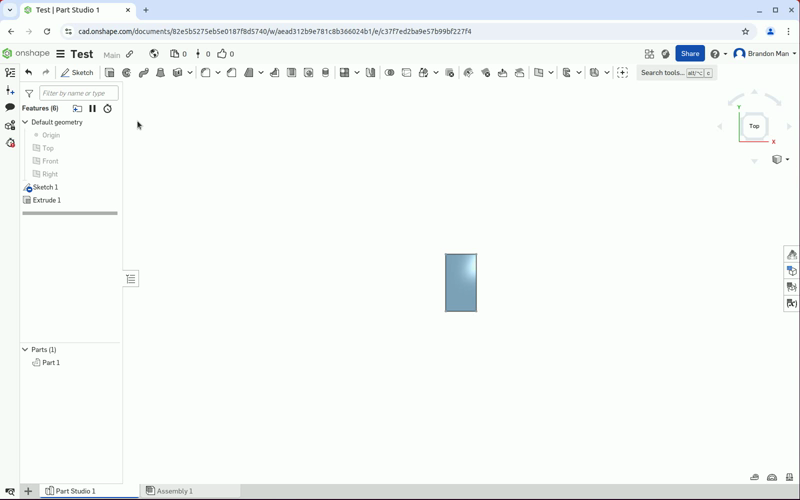
key(shift+h)
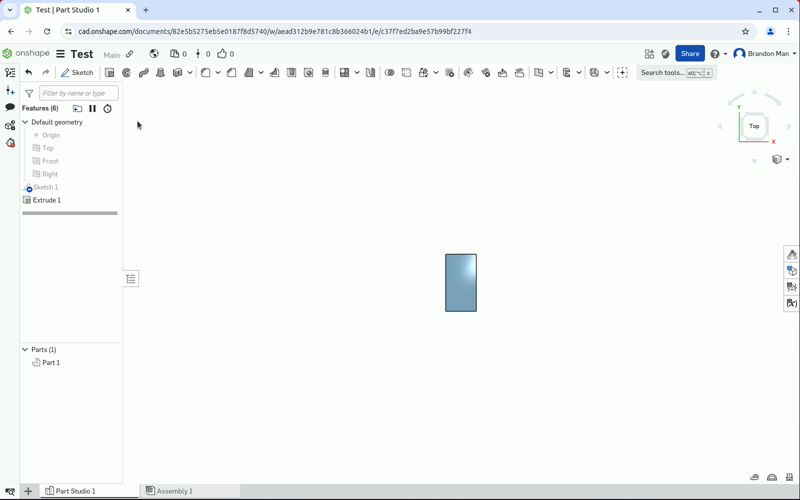
mouse_move(73, 189)
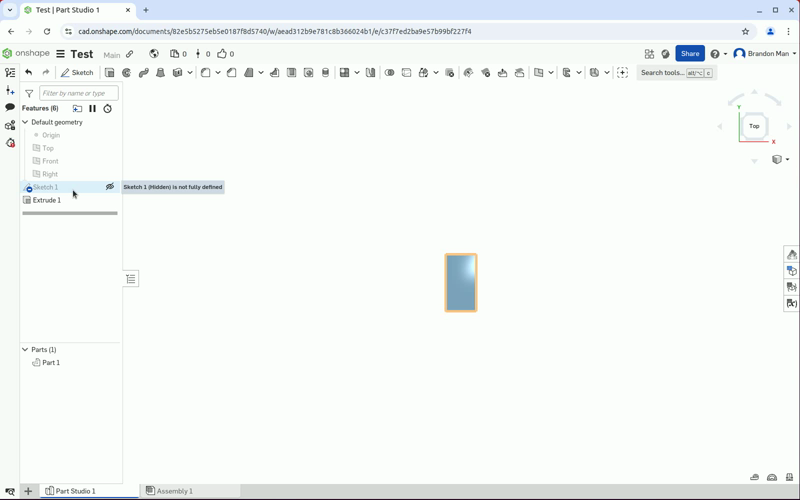
click(73, 189)
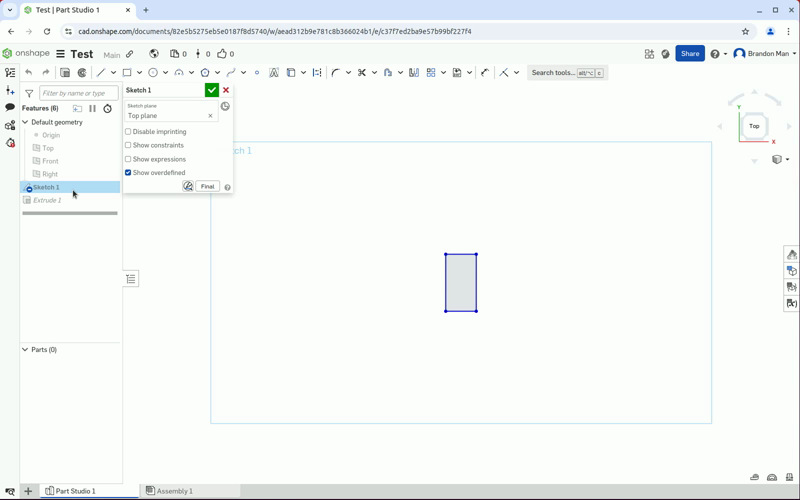
mouse_move(229, 92)
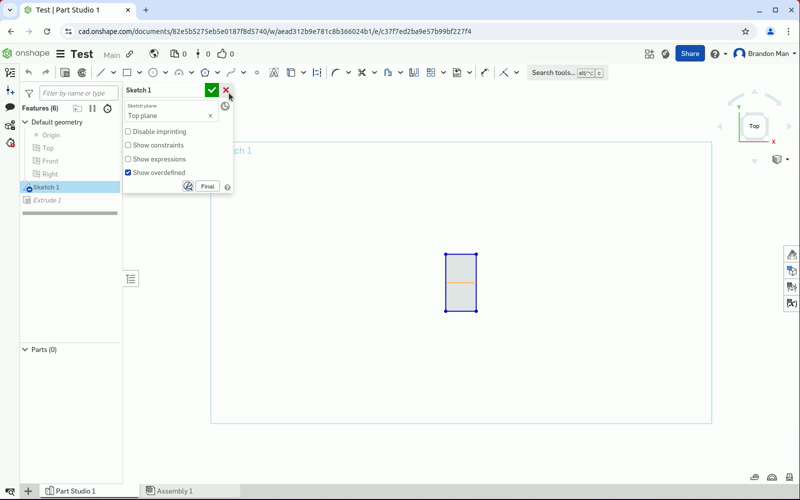
click(229, 92)
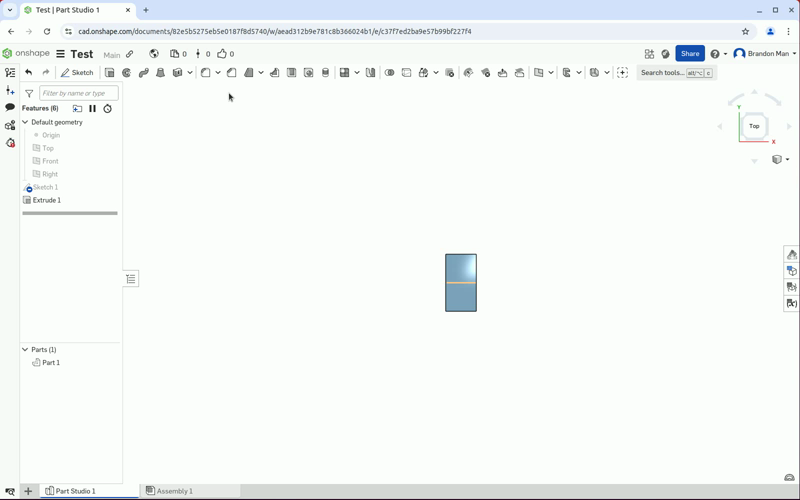
mouse_move(541, 75)
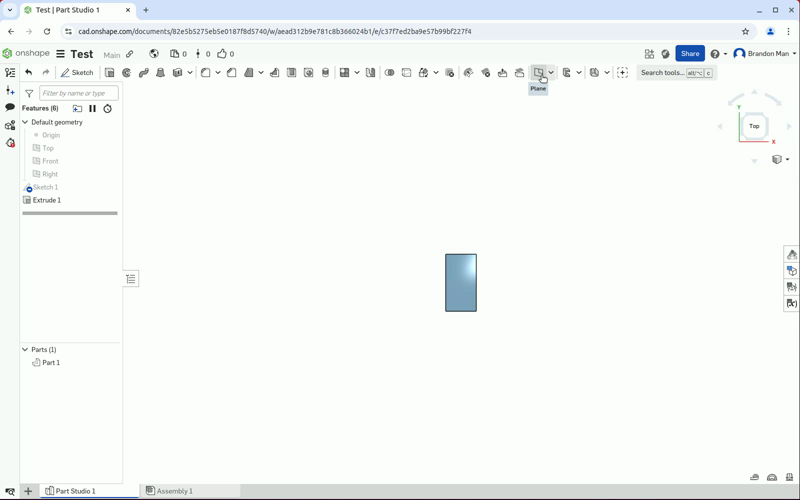
click(541, 75)
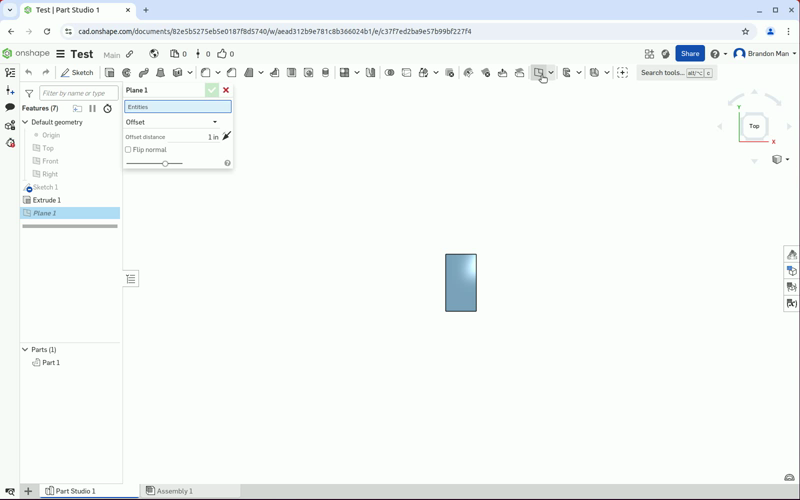
mouse_move(73, 150)
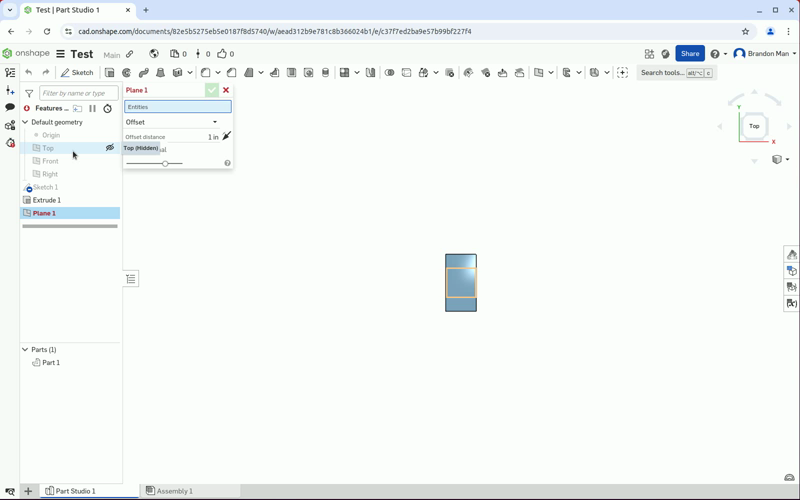
click(73, 150)
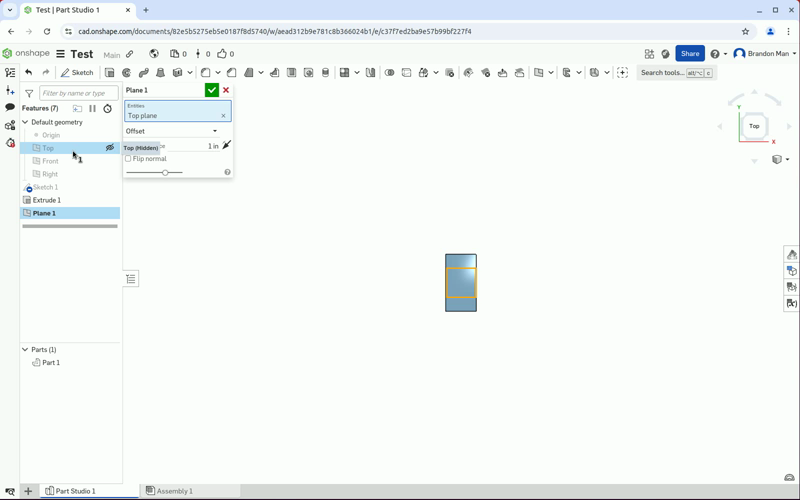
key(tab, 2)
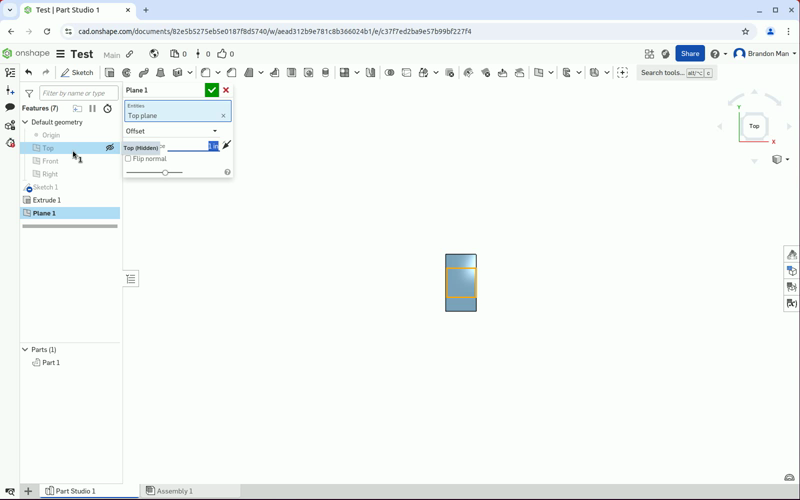
text(7.703)
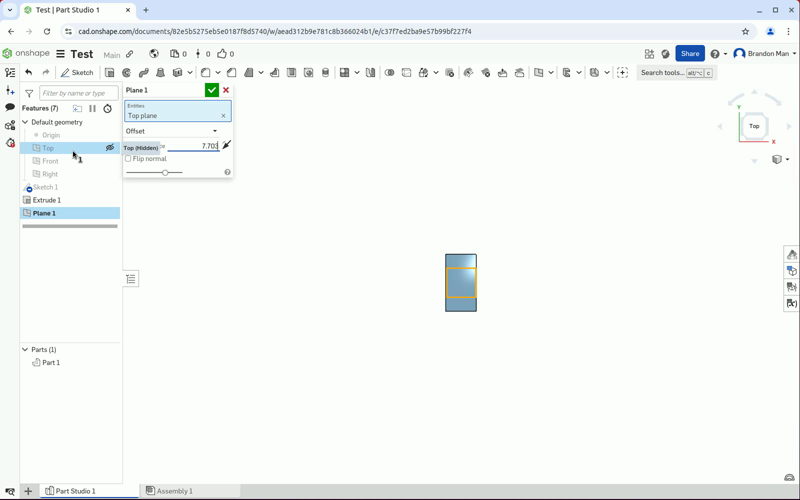
key(enter, 2)
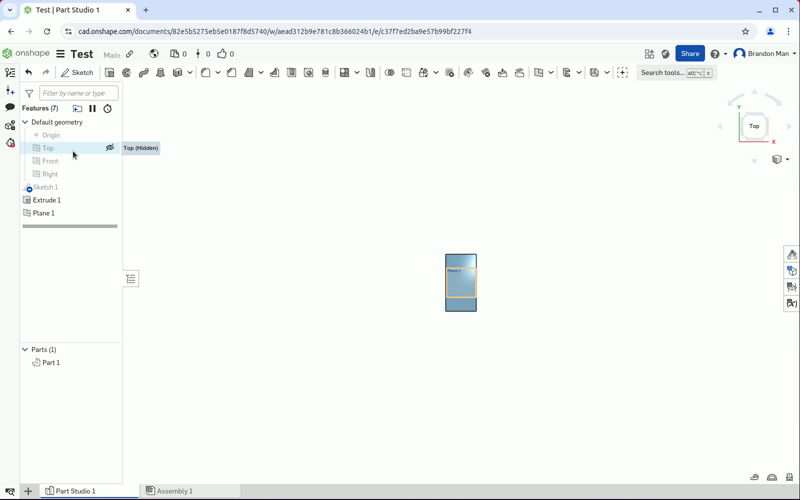
key(shift+s)
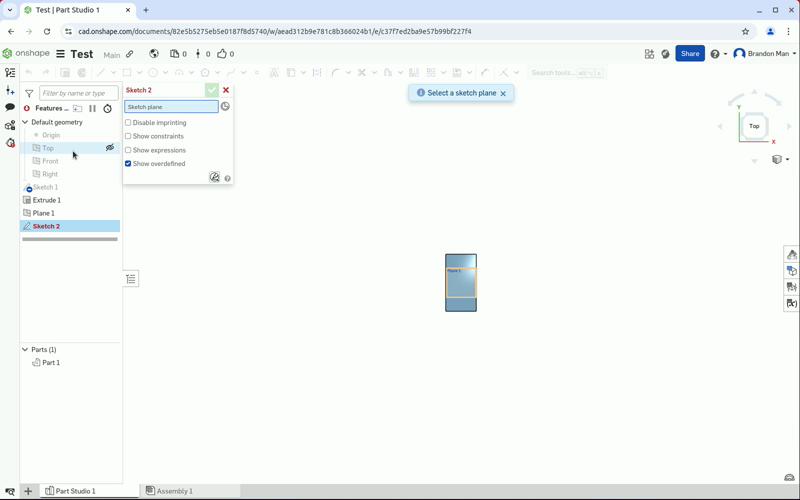
mouse_move(73, 215)
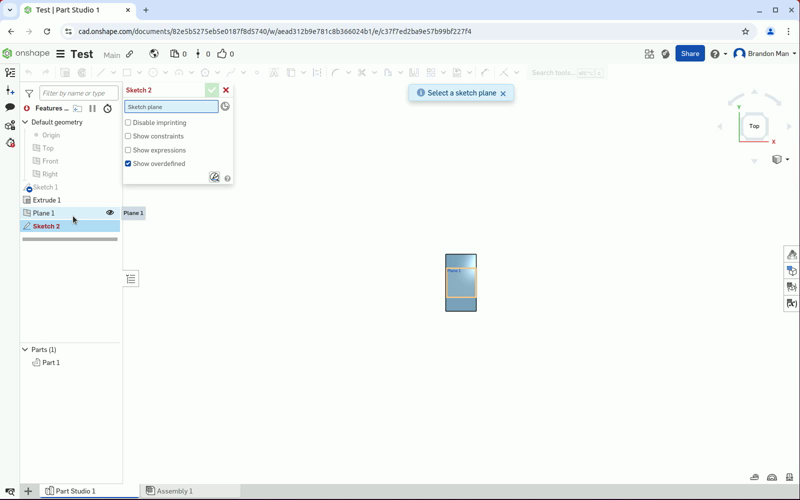
click(73, 215)
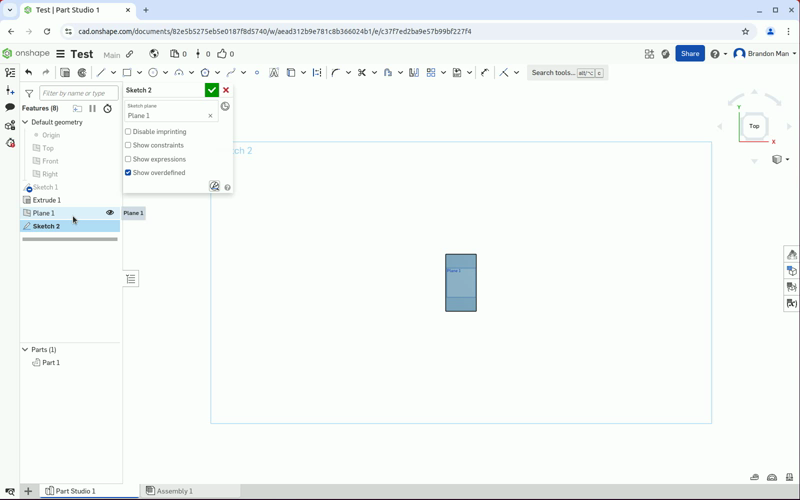
mouse_move(73, 352)
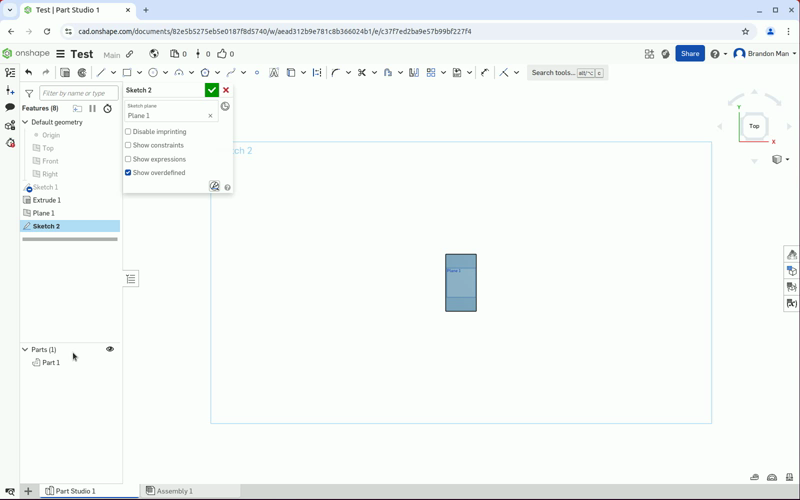
key(y)
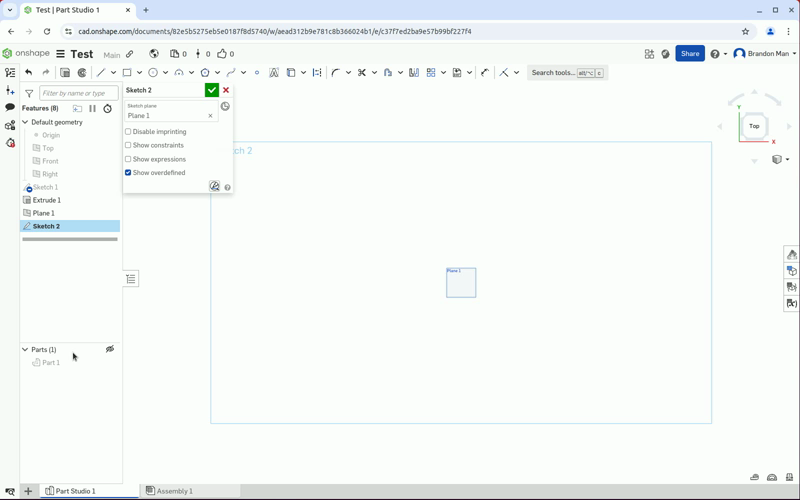
key(c)
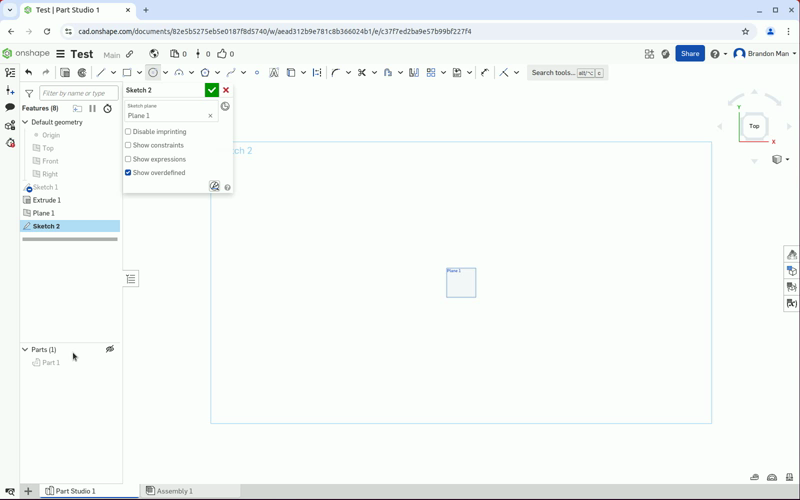
key_down(shift)
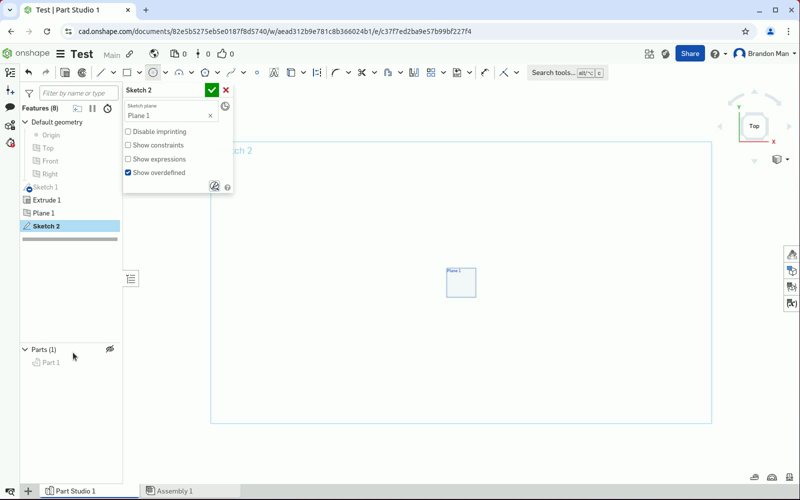
mouse_move(460, 282)
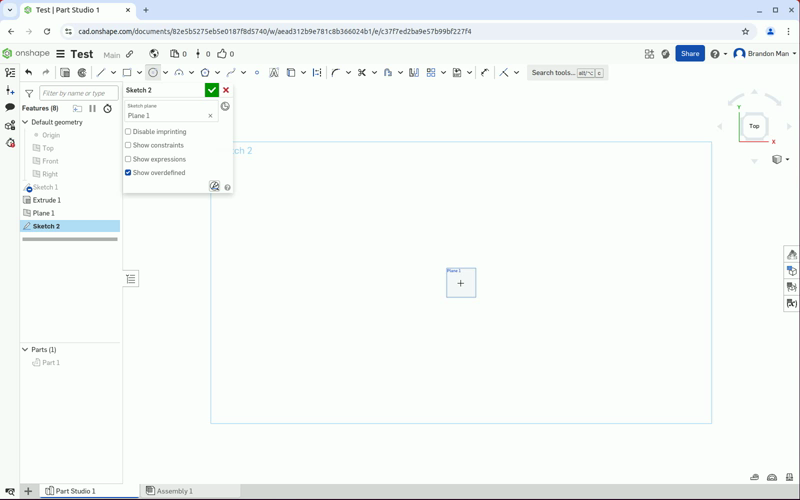
click(460, 282)
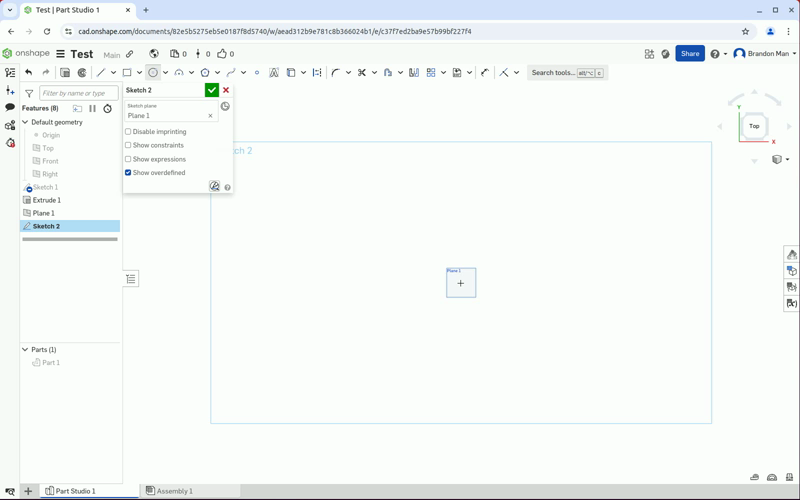
key_up(shift)
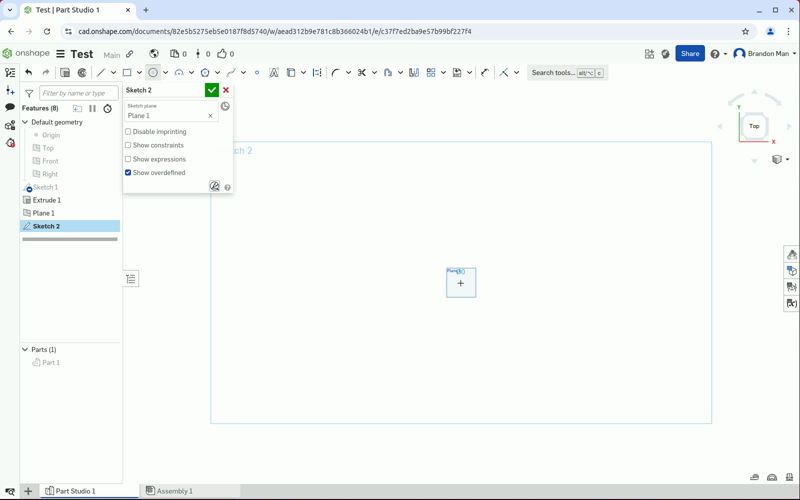
mouse_move(472, 282)
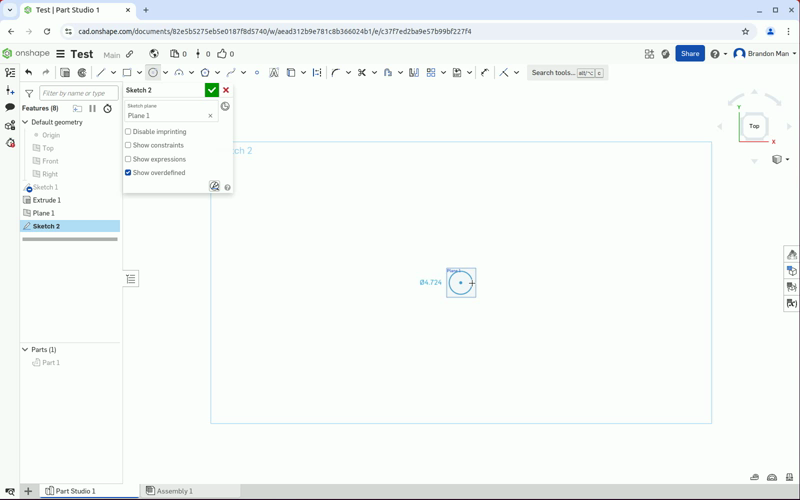
click(472, 282)
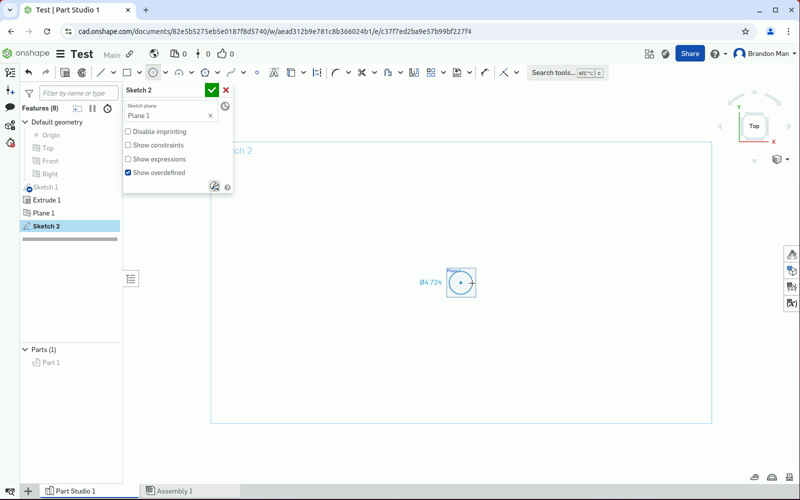
key(esc)
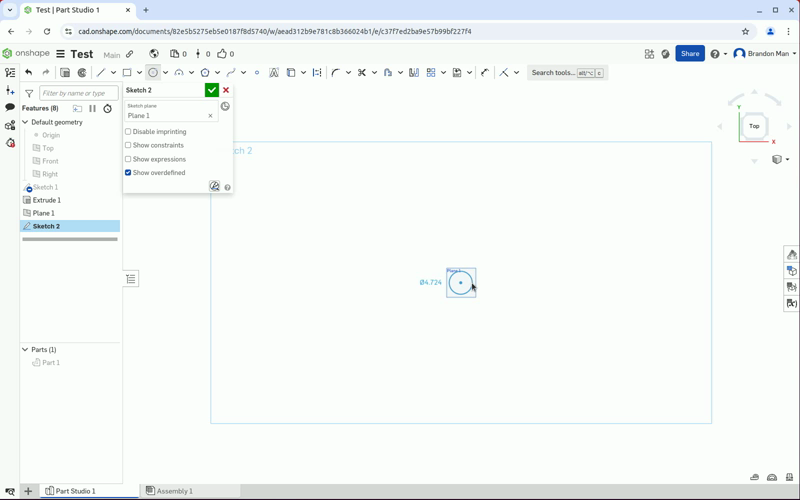
mouse_move(451, 281)
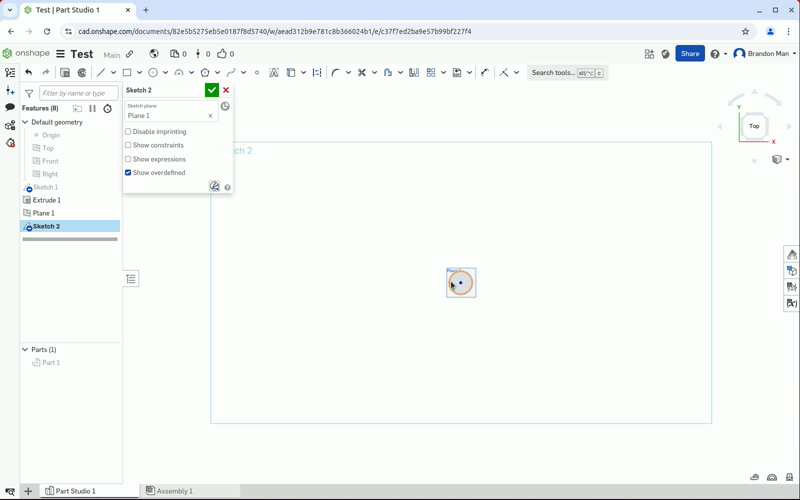
scroll(6)
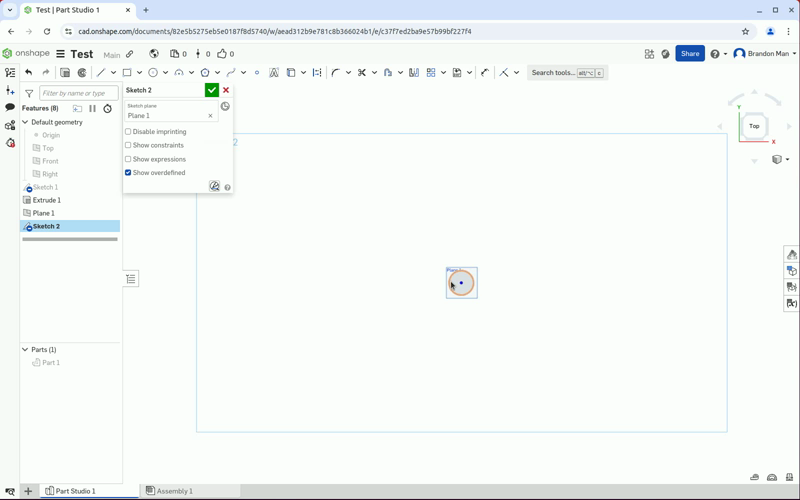
scroll(6)
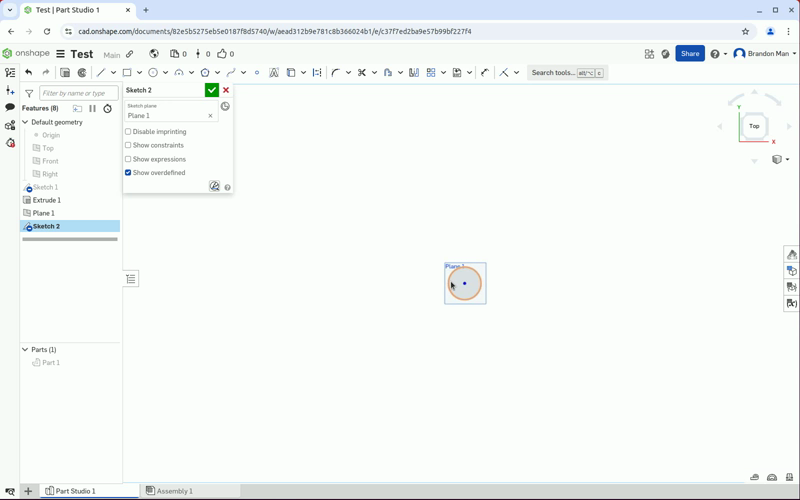
scroll(6)
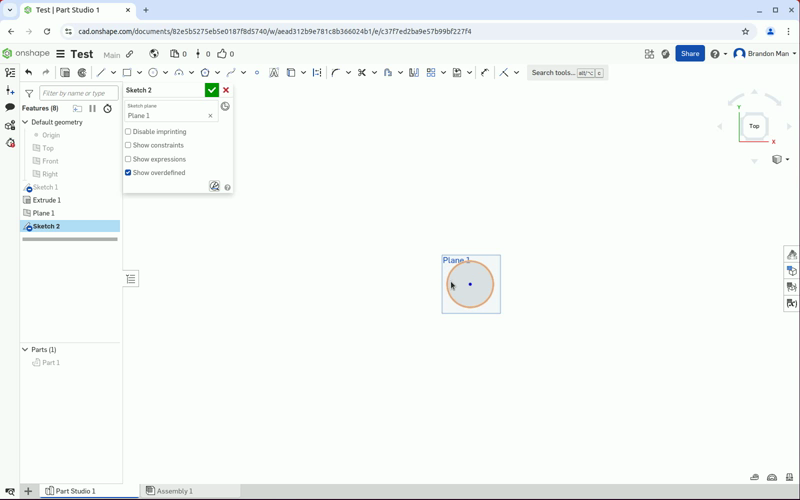
scroll(6)
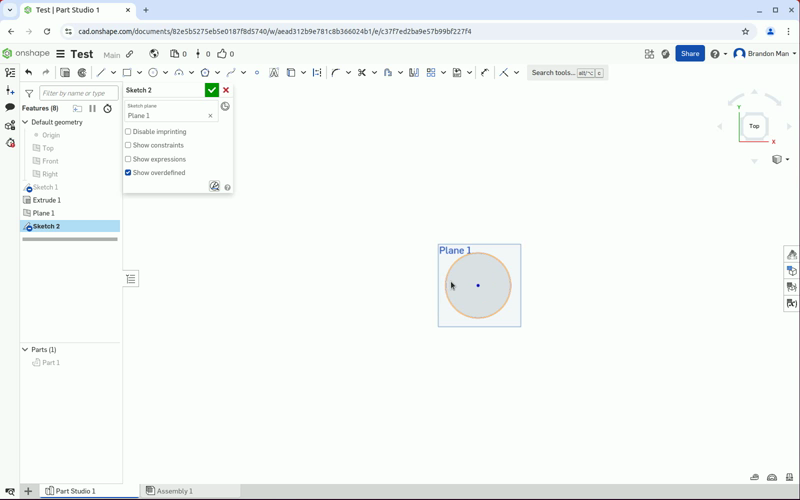
scroll(6)
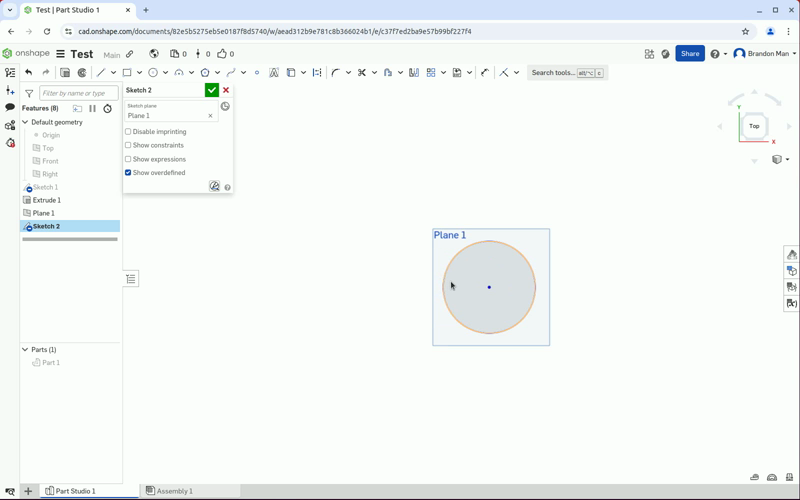
scroll(6)
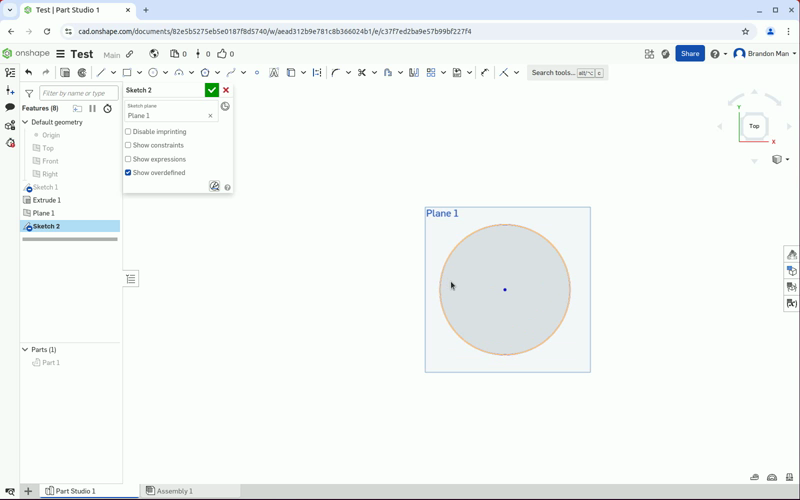
scroll(6)
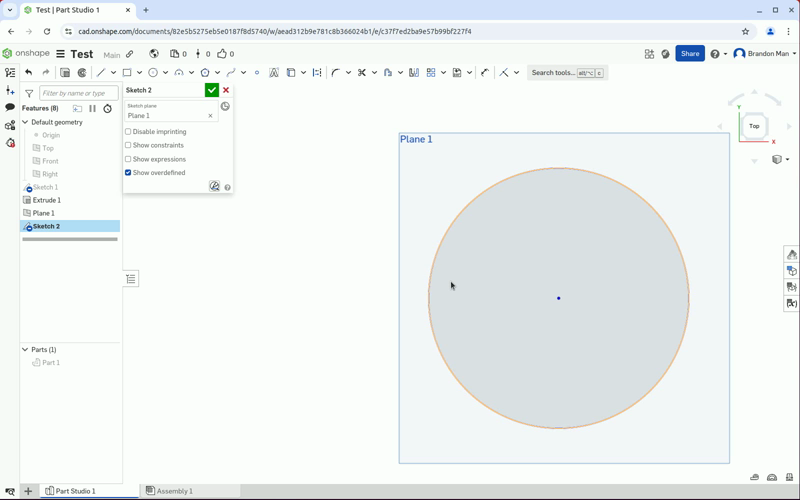
click(451, 281)
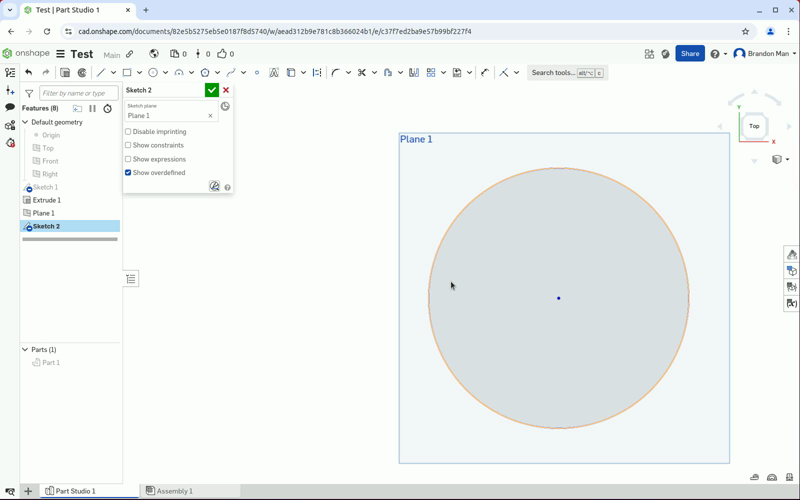
scroll(-6)
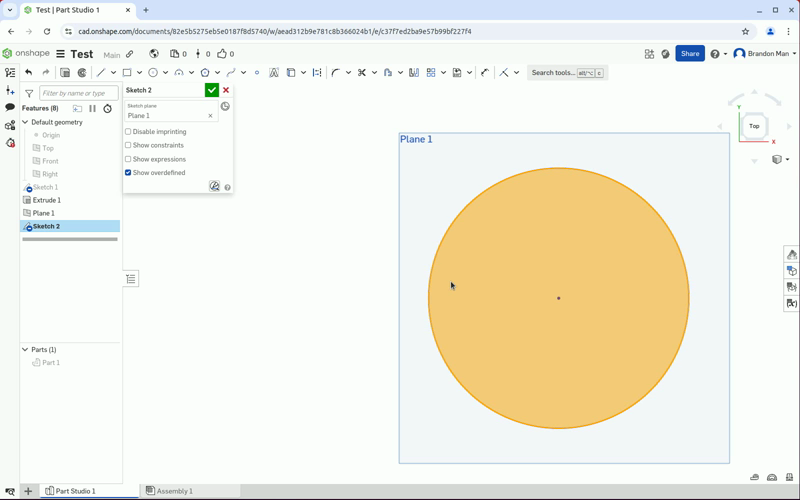
scroll(-6)
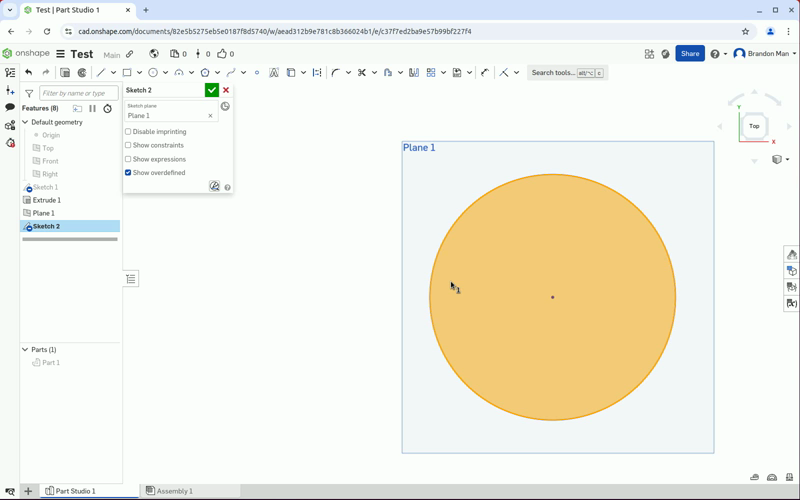
scroll(-6)
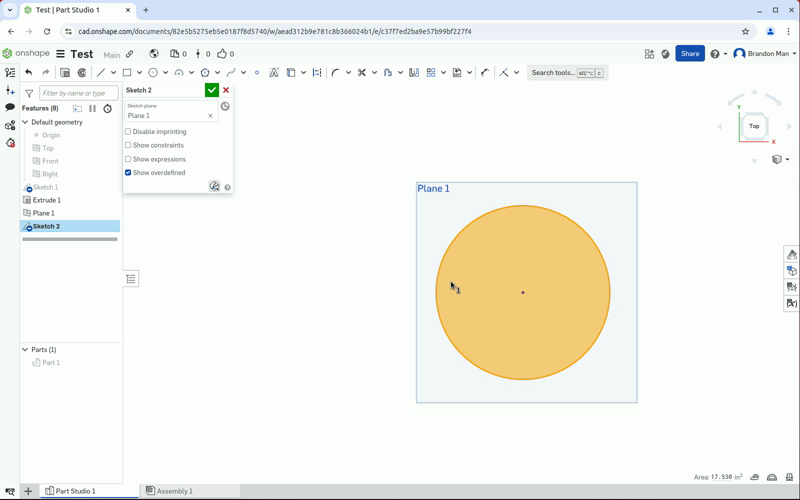
scroll(-6)
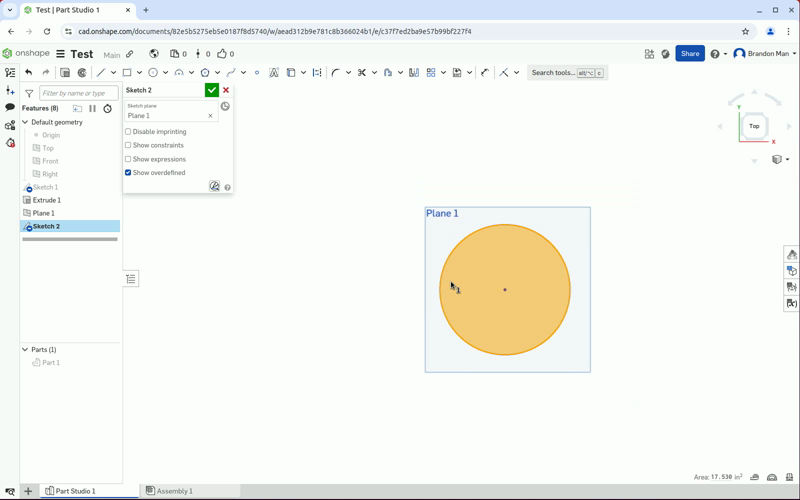
scroll(-6)
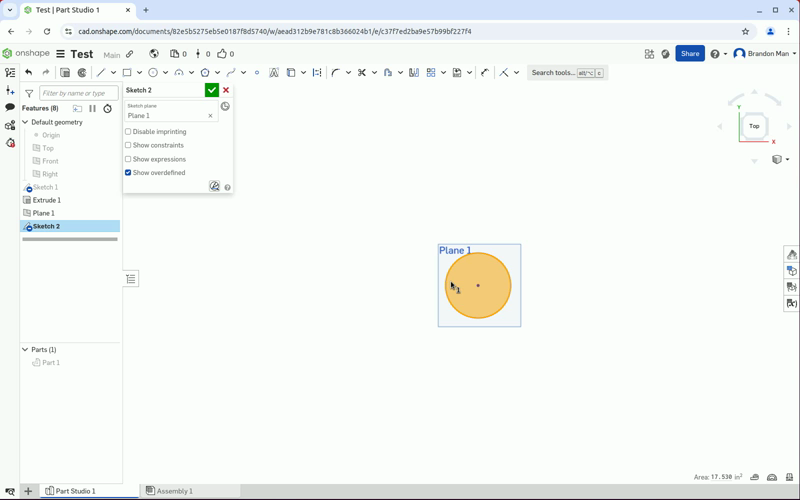
scroll(-6)
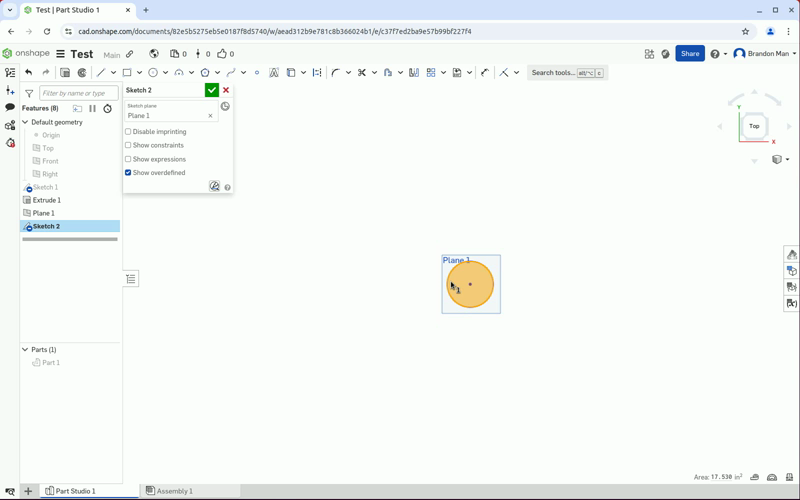
scroll(-6)
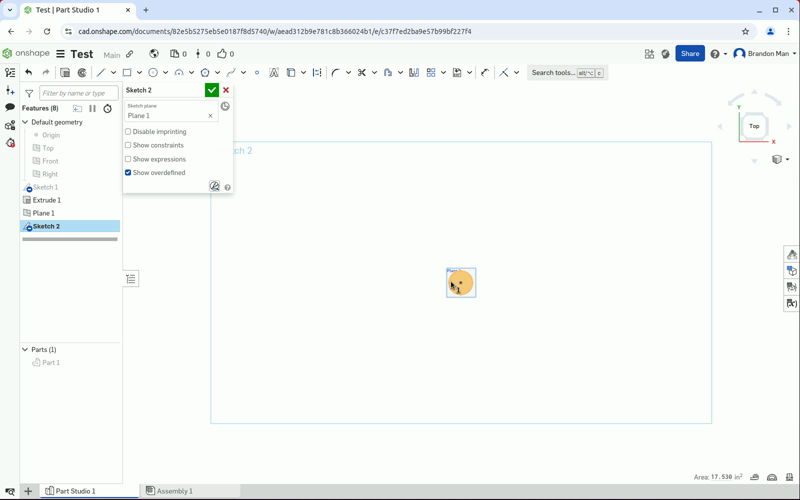
mouse_move(73, 352)
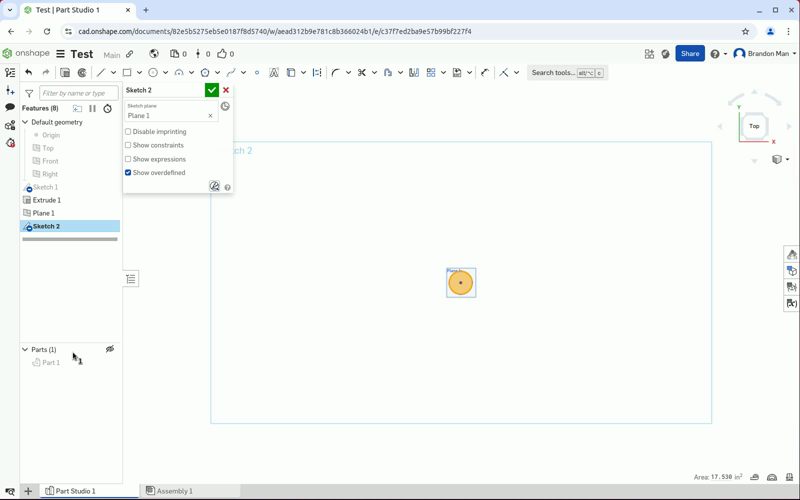
key(shift+y)
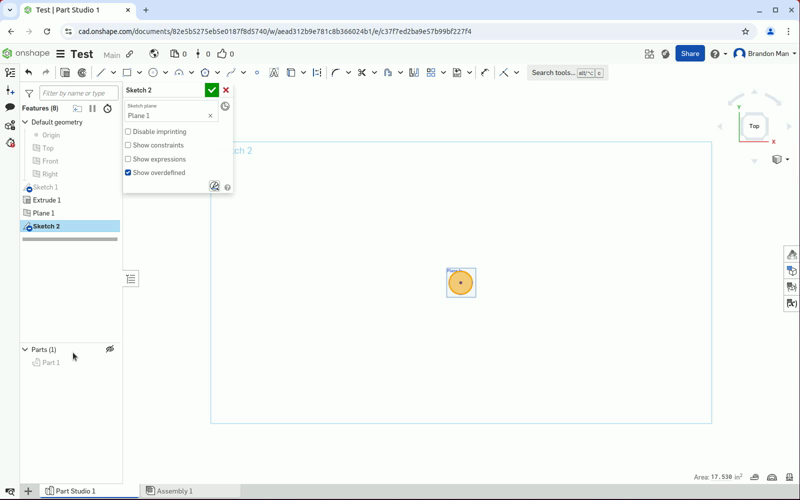
key(shift+e)
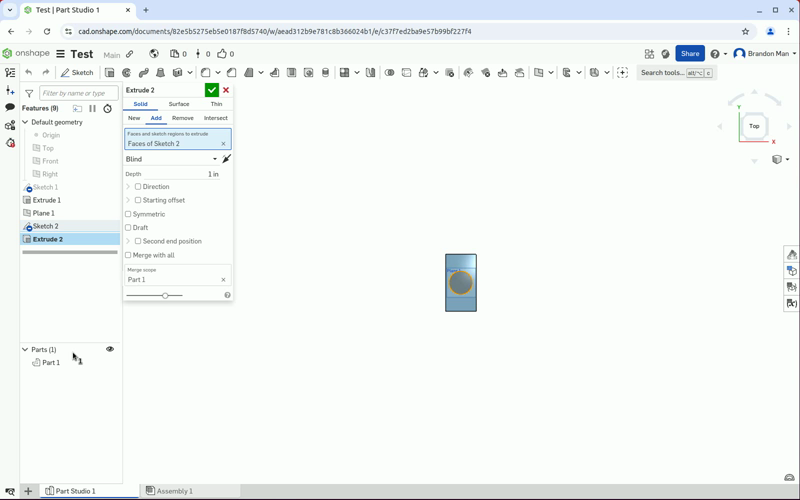
mouse_move(143, 106)
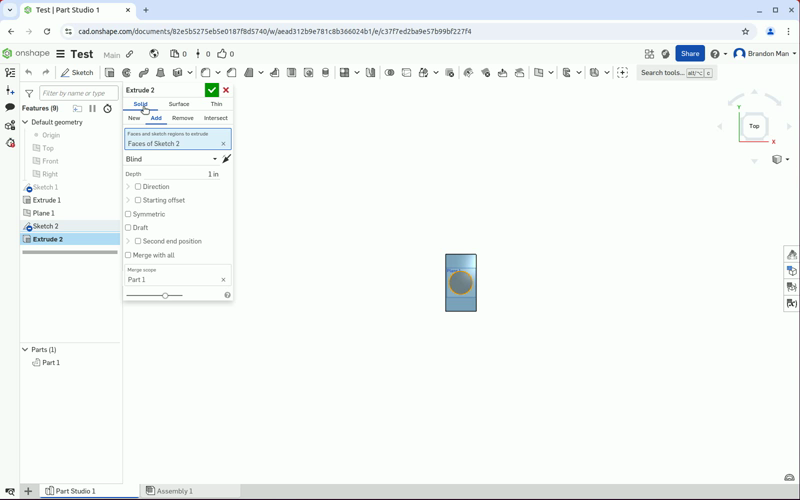
click(143, 106)
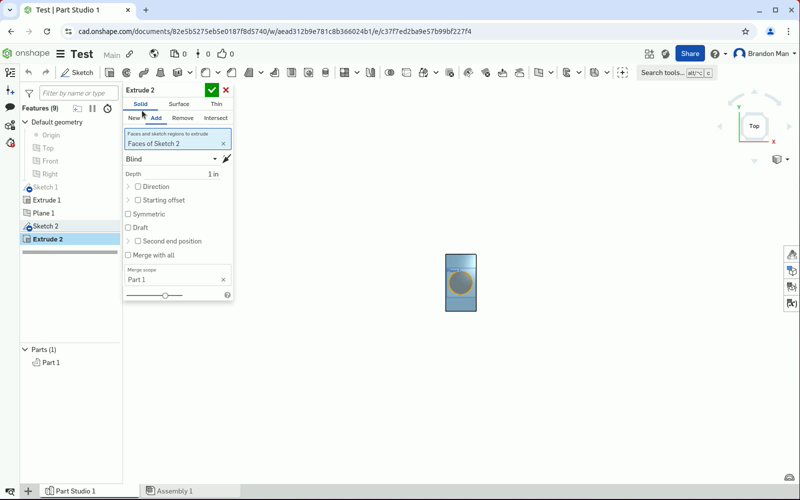
mouse_move(137, 120)
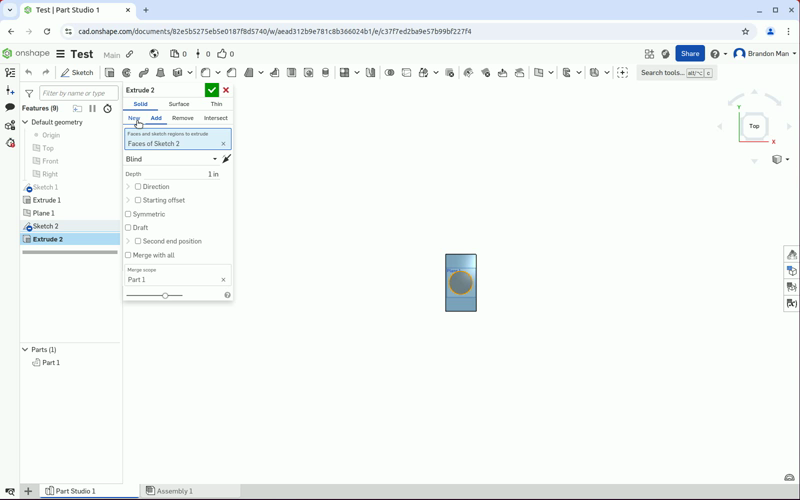
click(137, 120)
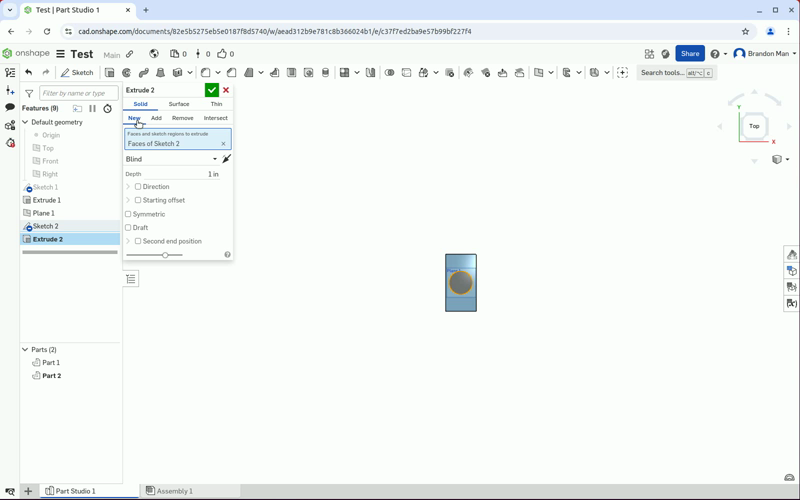
key(tab, 4)
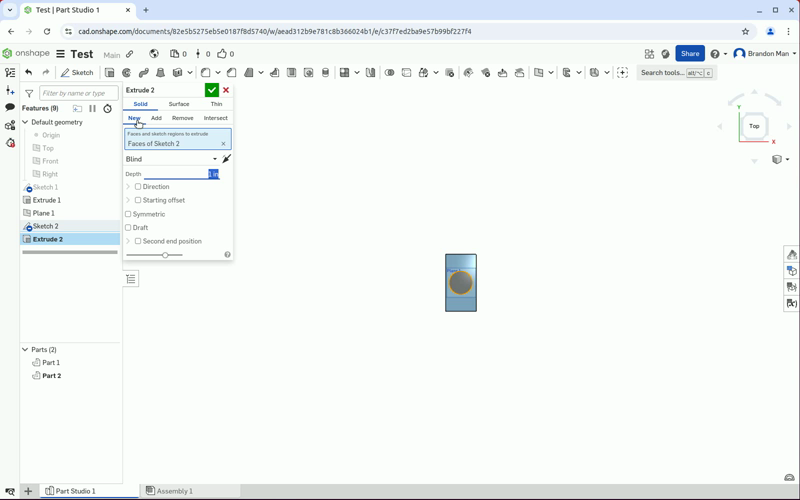
text(7.703)
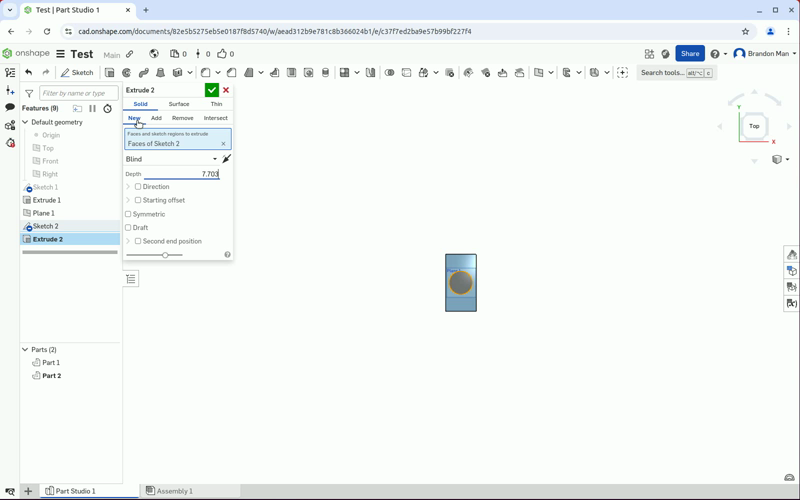
key(enter)
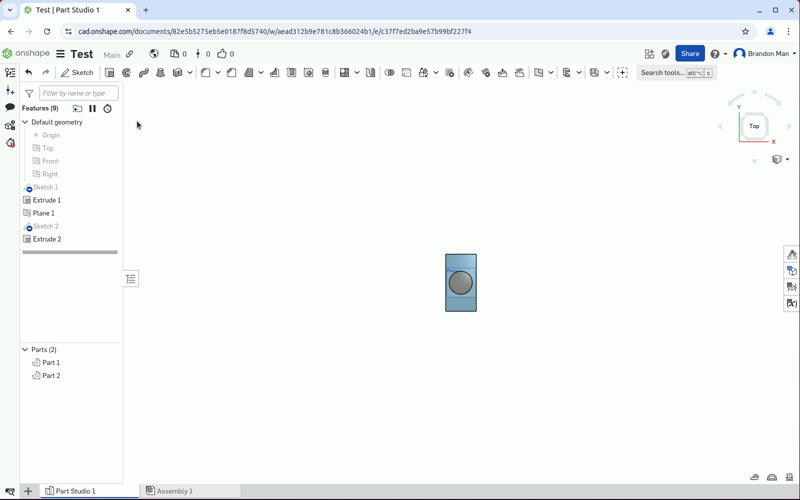
key(shift+h)
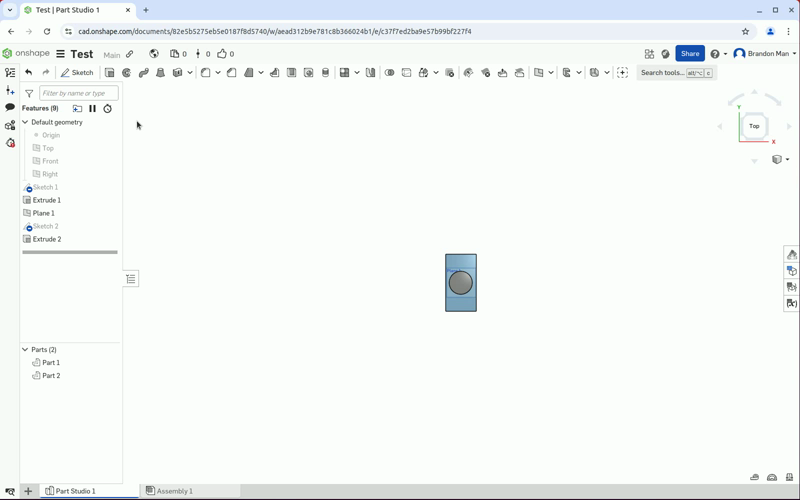
key(shift+h)
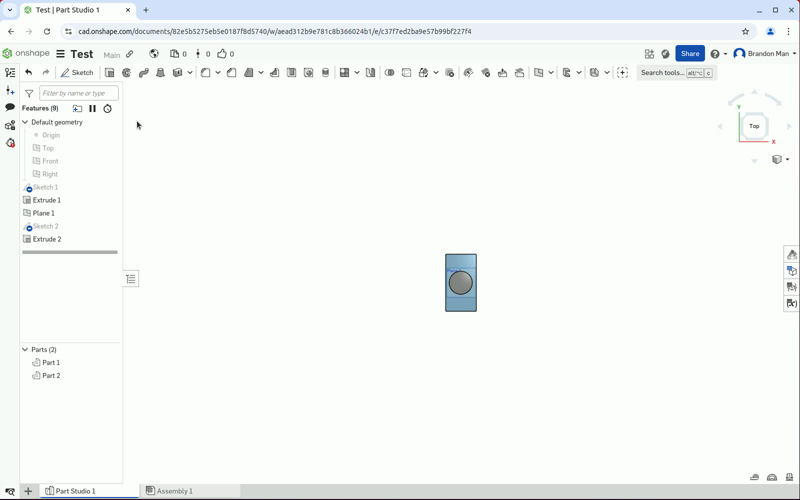
mouse_move(73, 189)
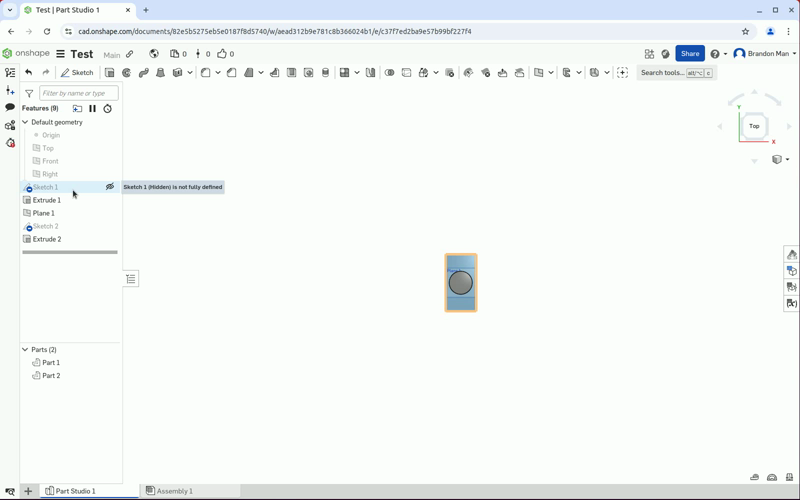
click(73, 189)
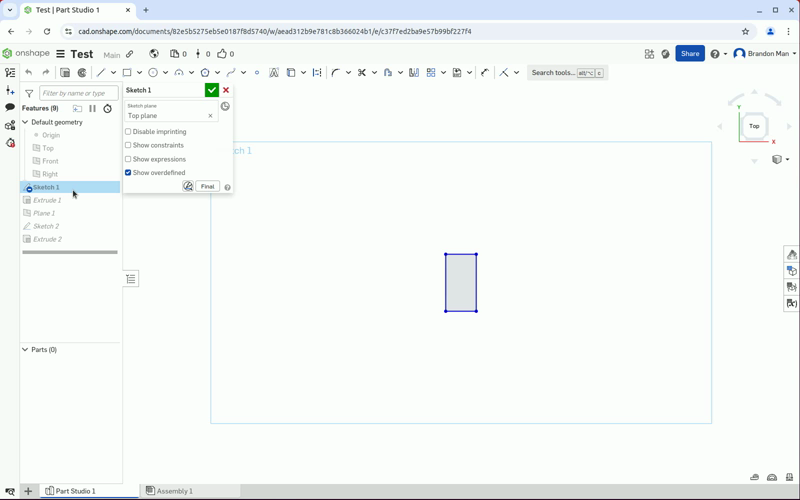
mouse_move(229, 92)
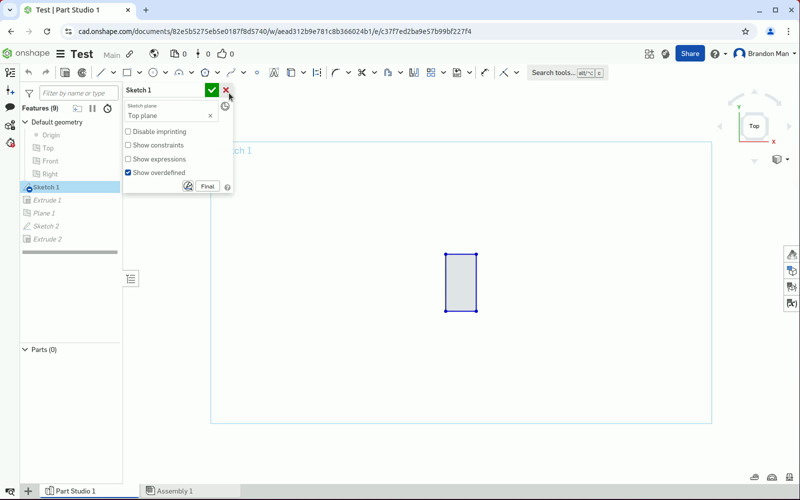
click(229, 92)
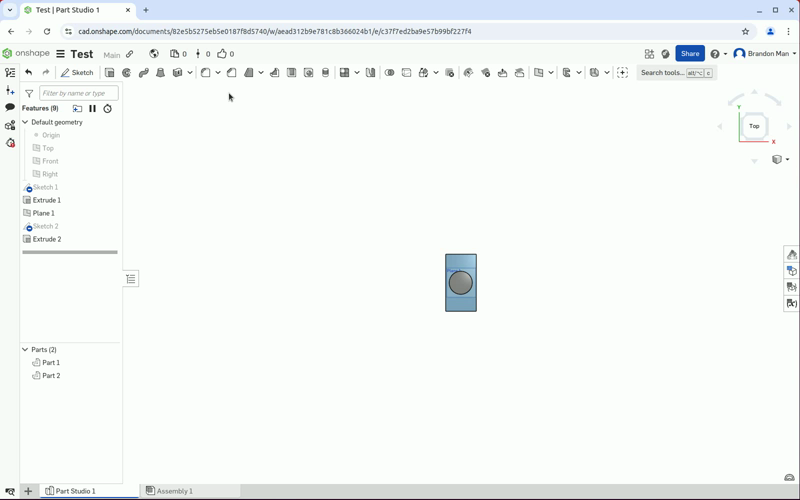
mouse_move(541, 75)
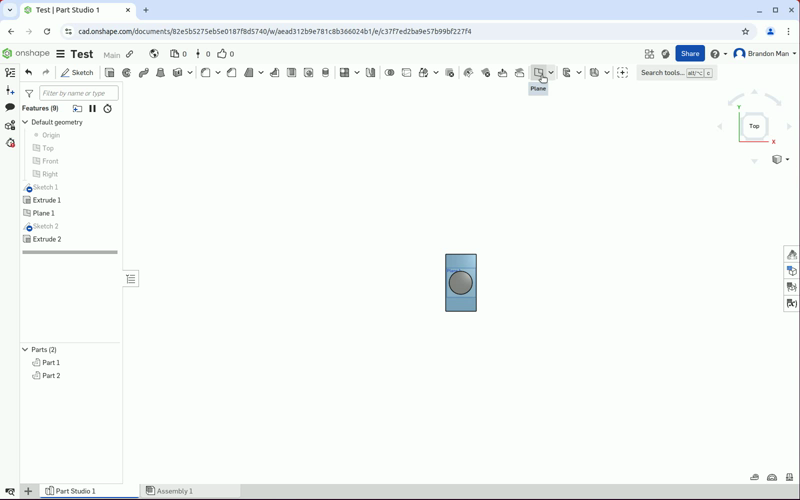
click(541, 75)
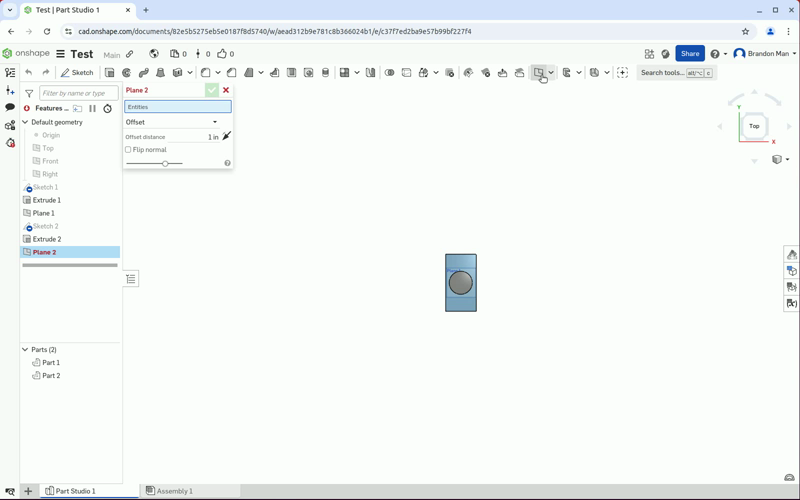
mouse_move(73, 150)
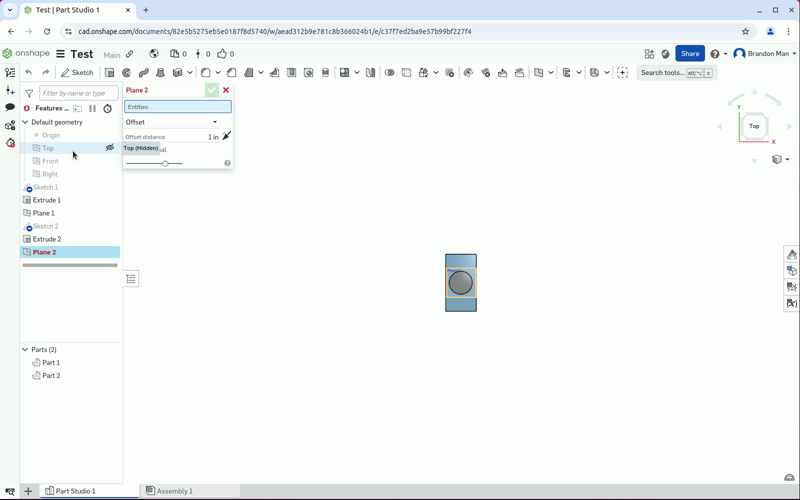
click(73, 150)
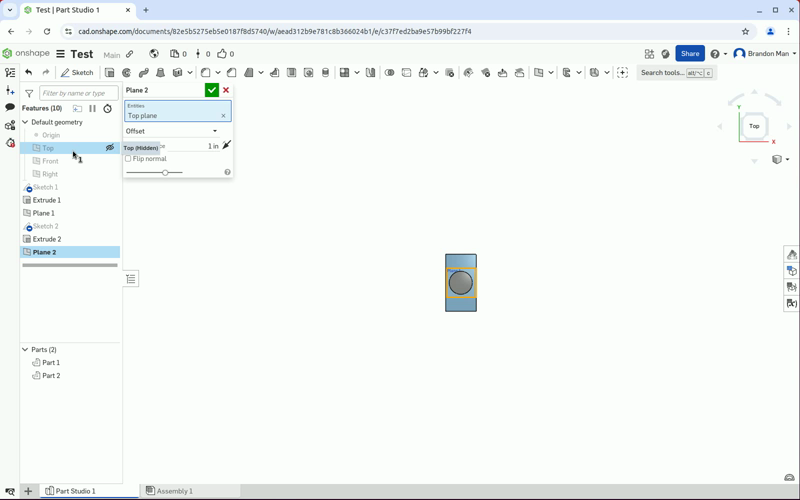
key(tab, 2)
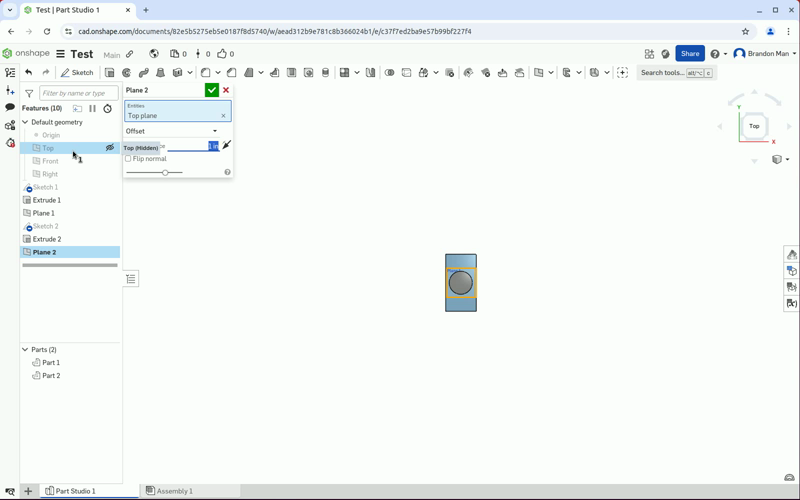
text(15.405)
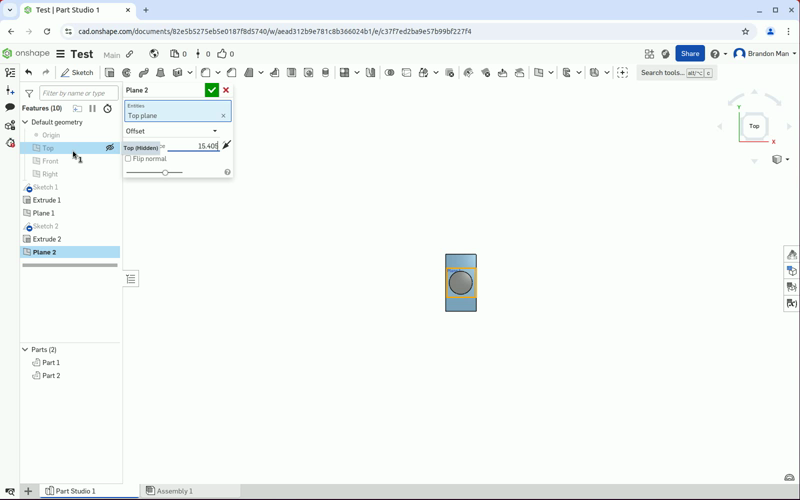
key(enter, 2)
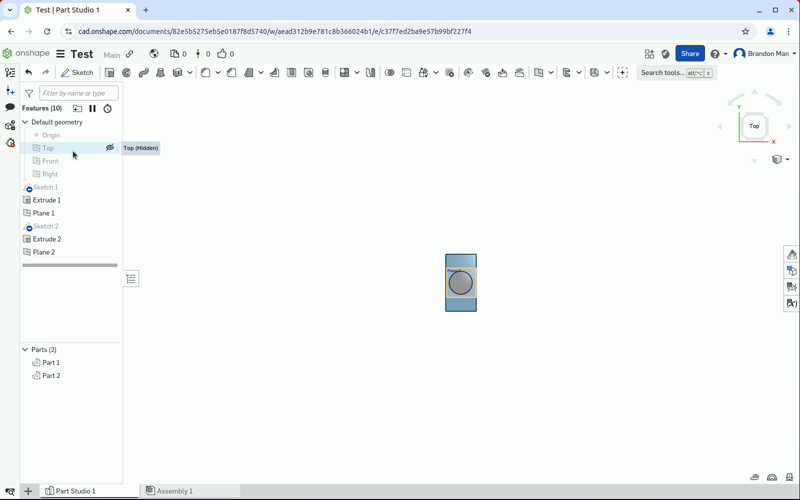
key(shift+s)
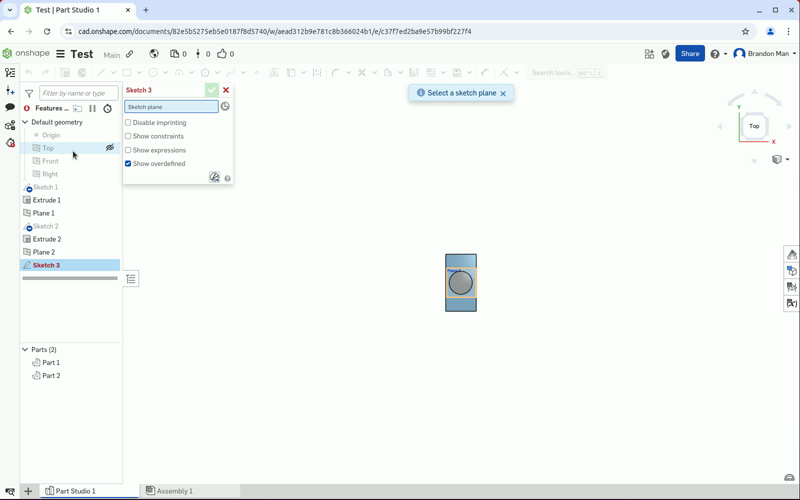
mouse_move(73, 254)
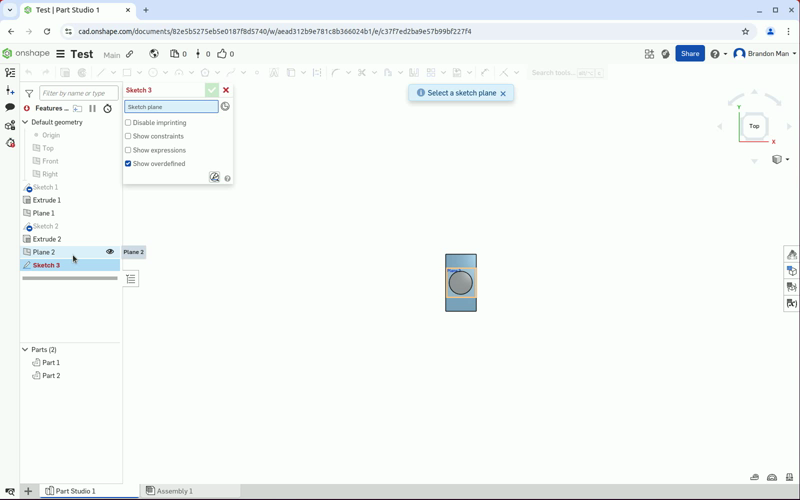
click(73, 254)
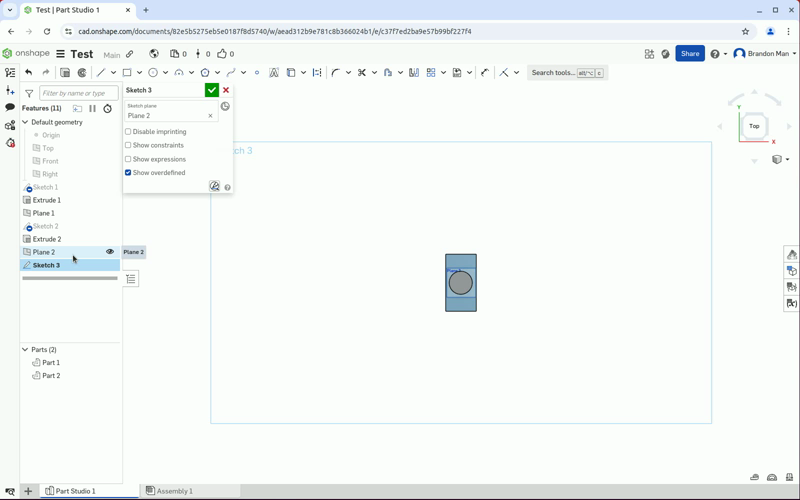
mouse_move(73, 352)
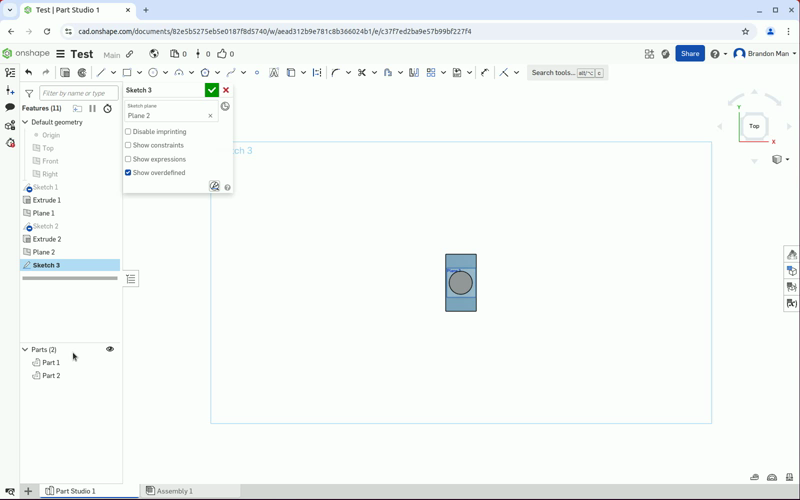
key(y)
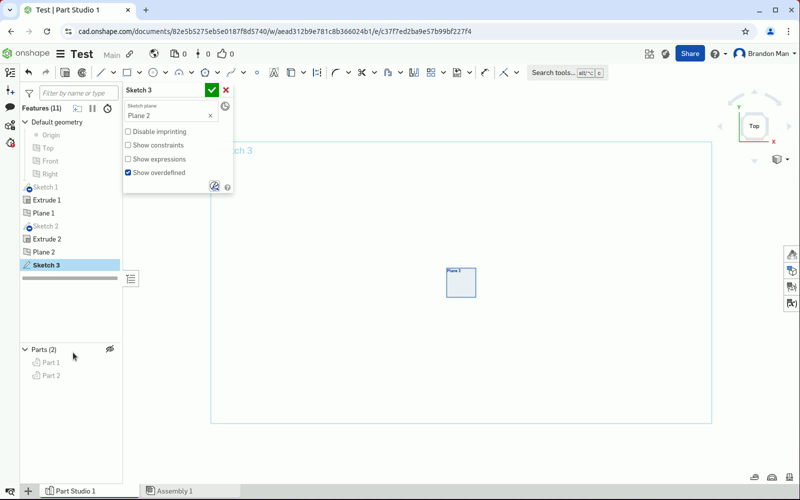
key(c)
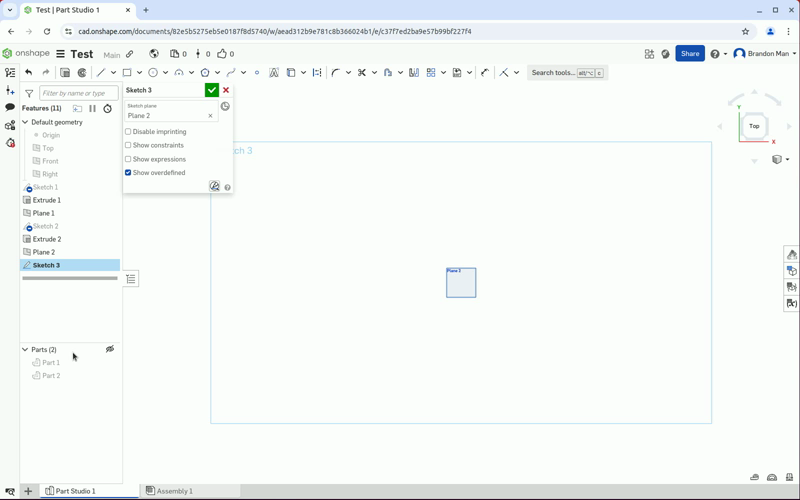
key_down(shift)
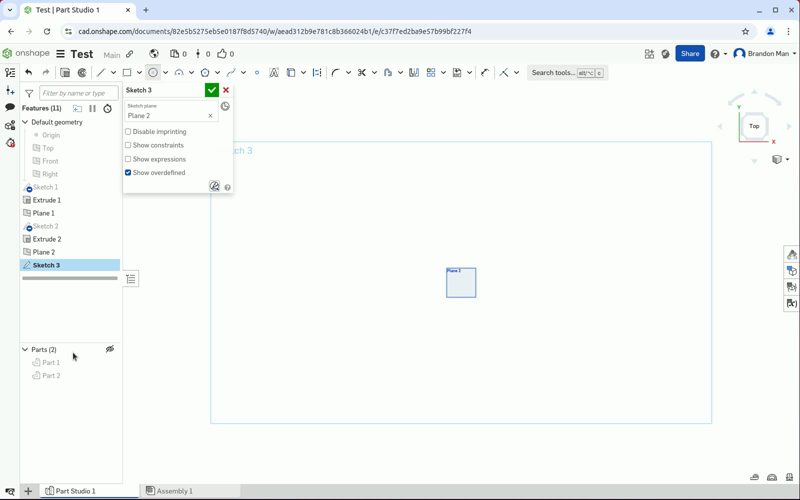
mouse_move(461, 282)
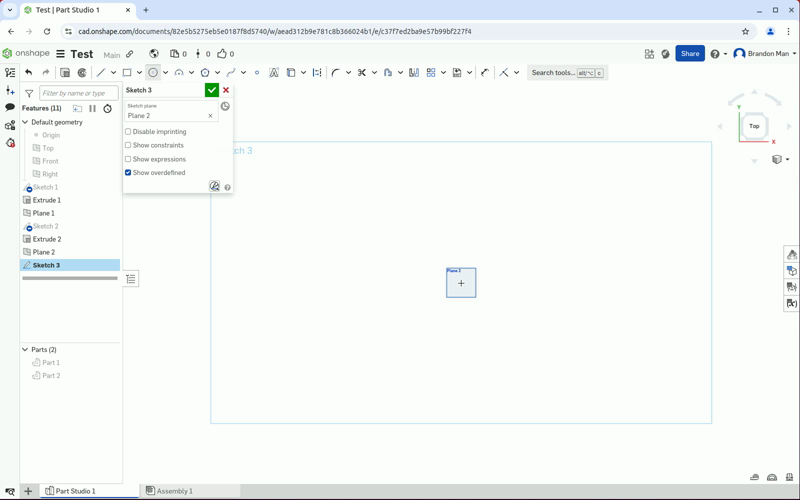
click(461, 282)
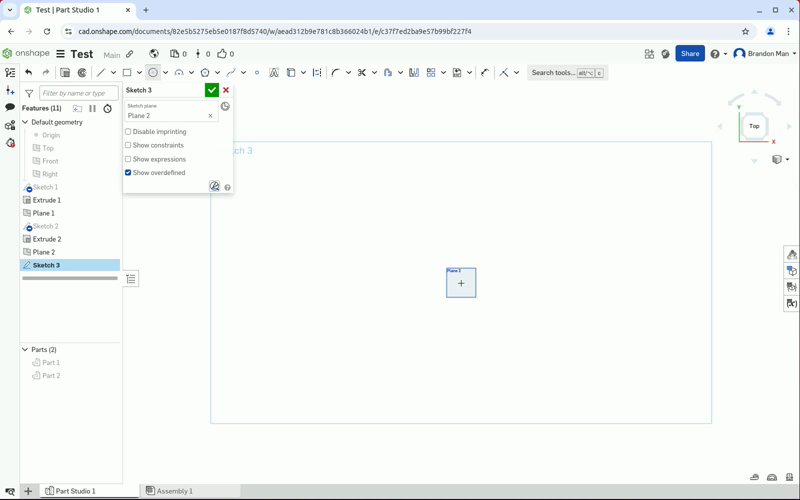
key_up(shift)
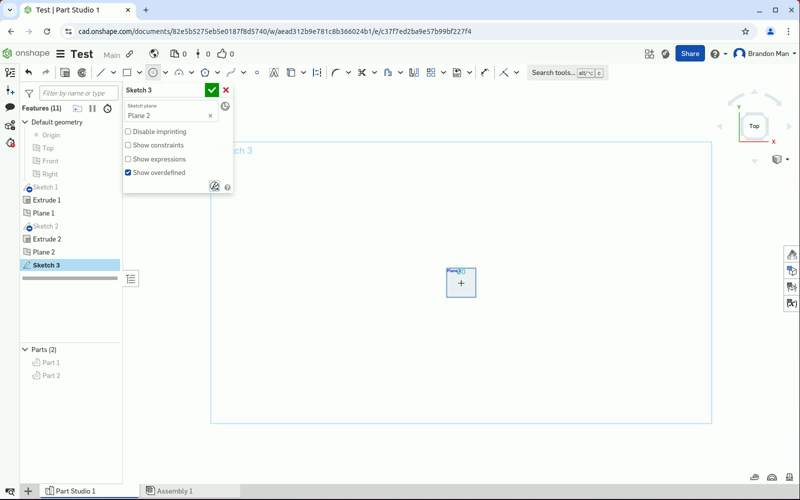
mouse_move(466, 282)
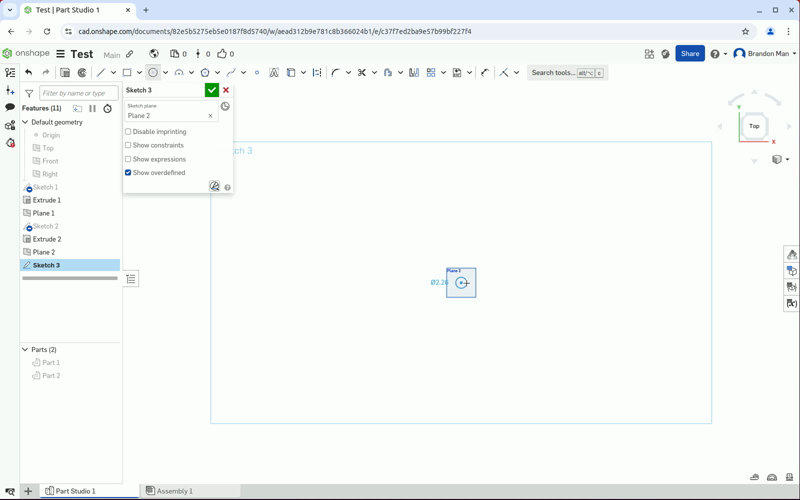
click(466, 282)
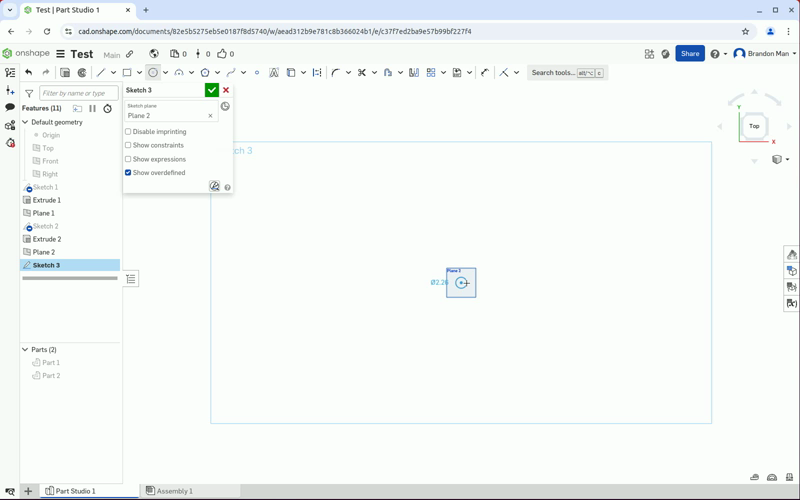
key(esc)
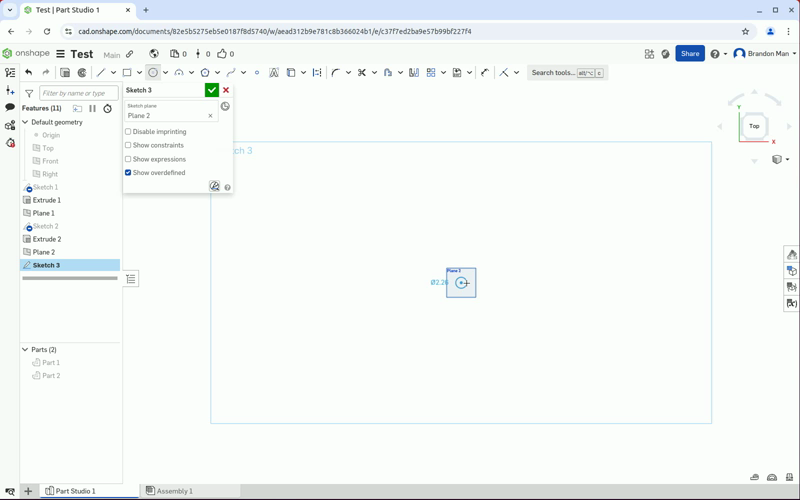
mouse_move(456, 281)
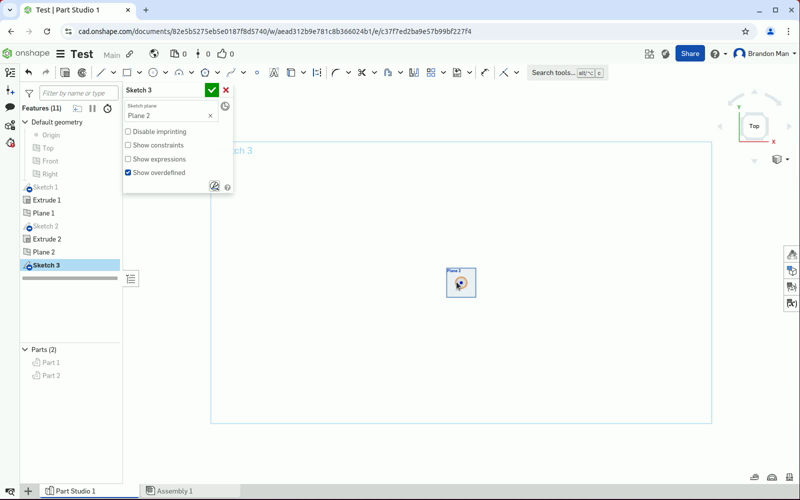
scroll(6)
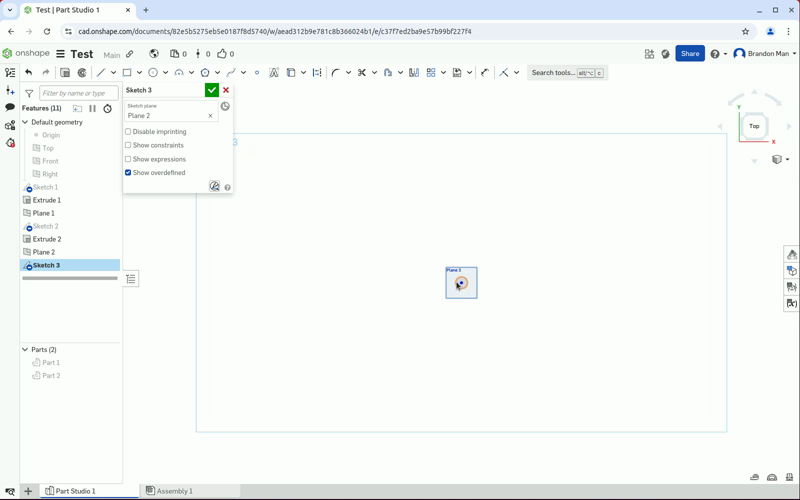
scroll(6)
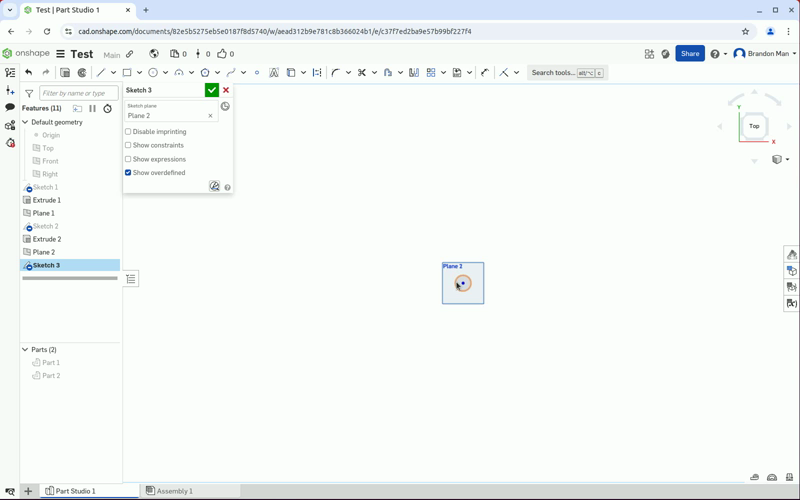
scroll(6)
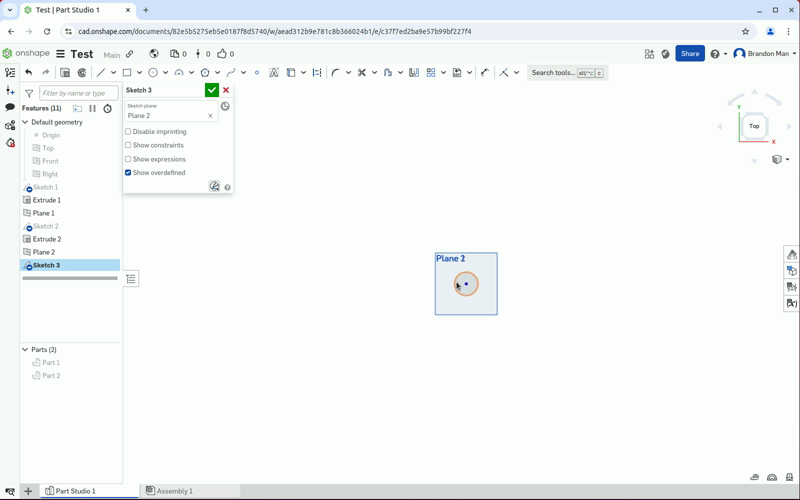
scroll(6)
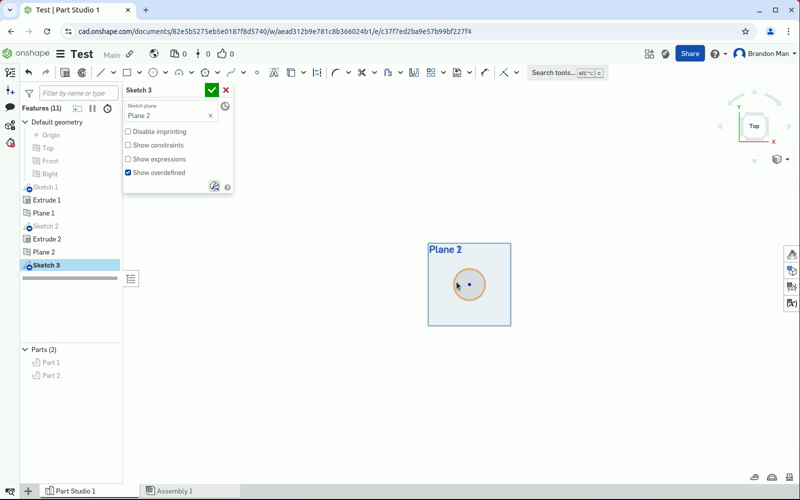
scroll(6)
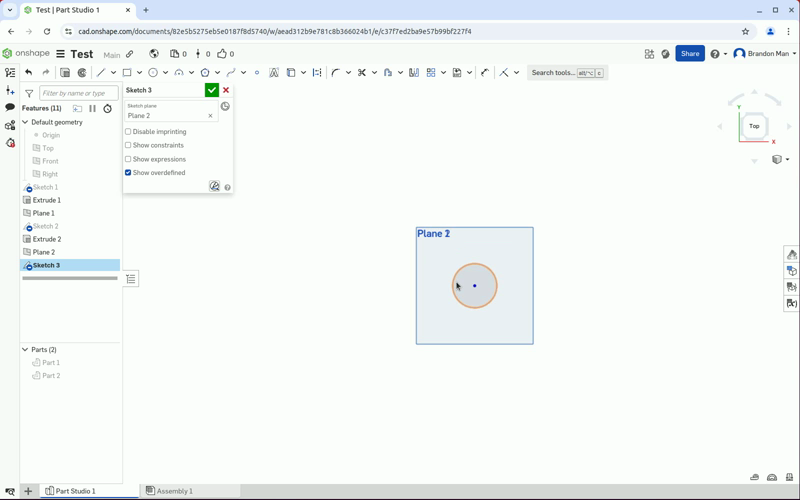
scroll(6)
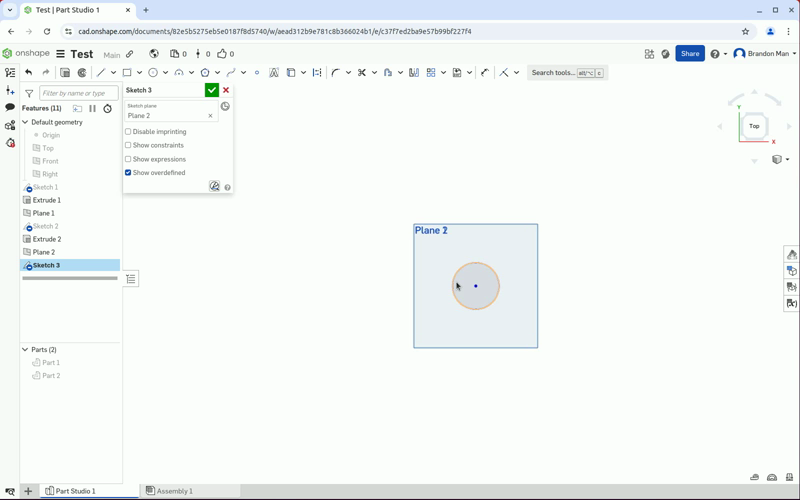
scroll(6)
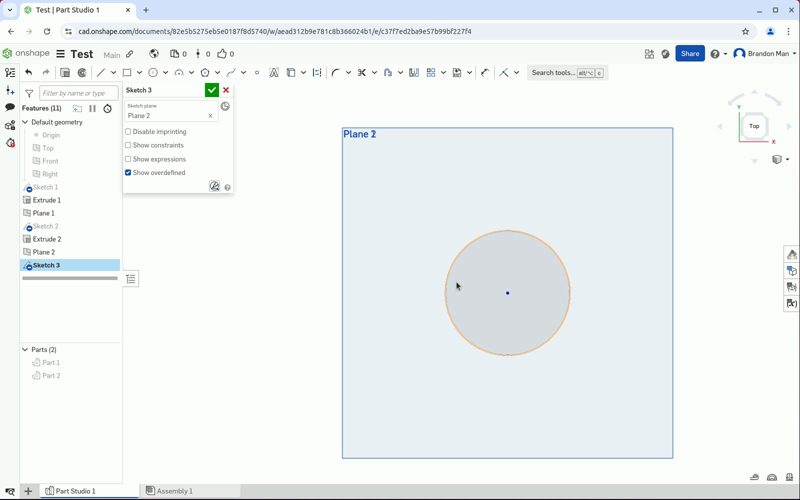
click(456, 281)
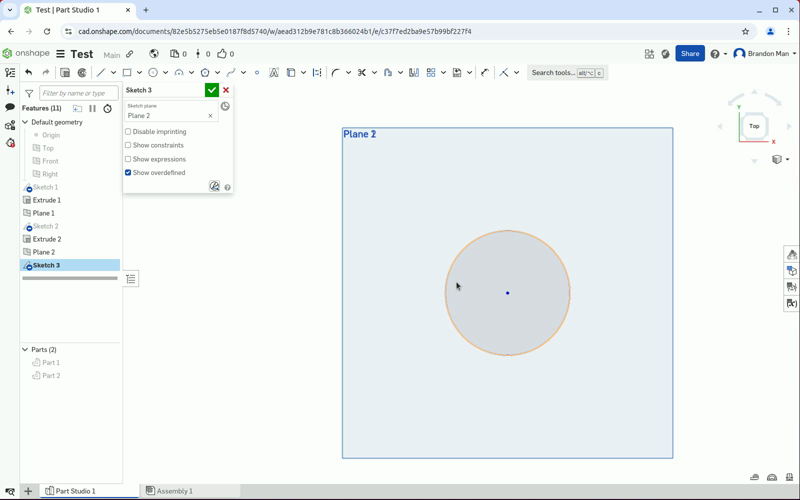
scroll(-6)
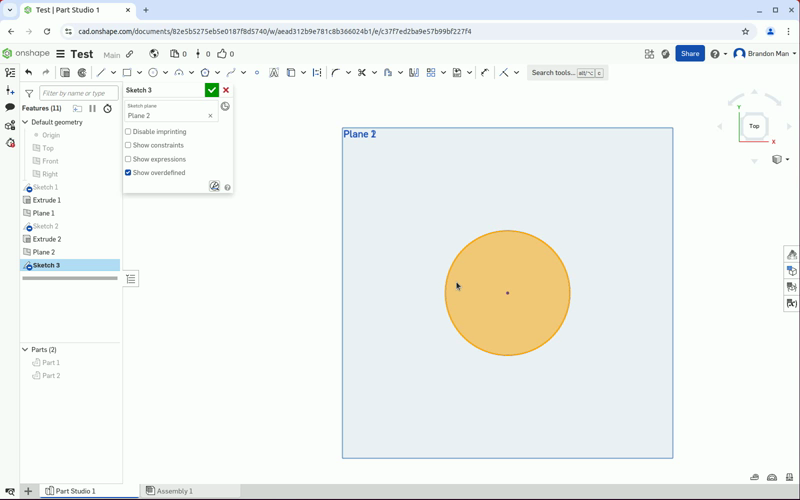
scroll(-6)
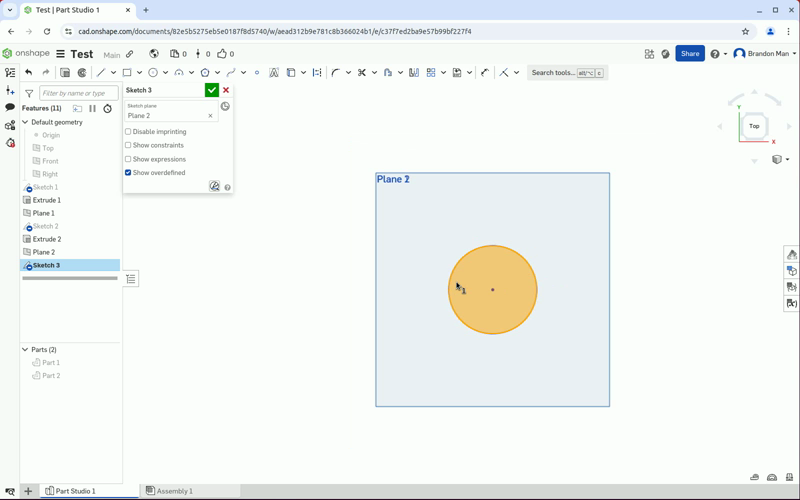
scroll(-6)
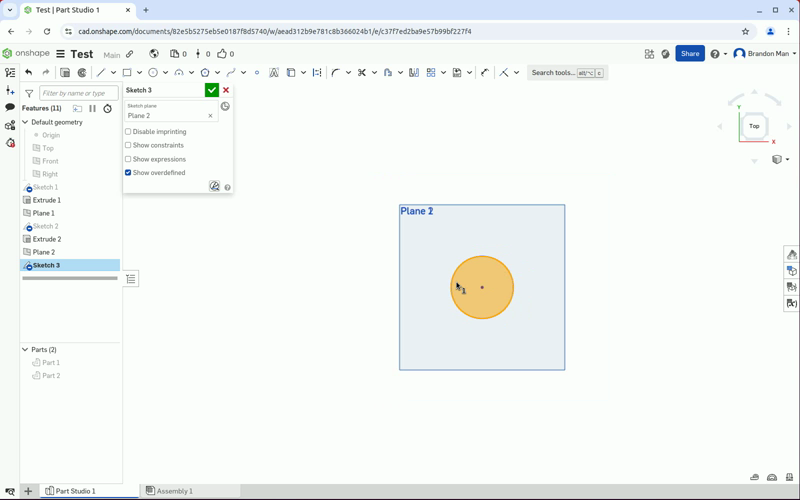
scroll(-6)
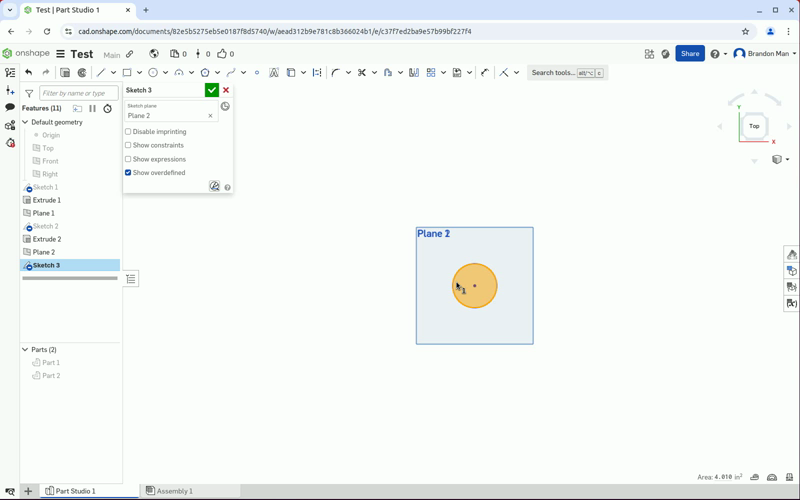
scroll(-6)
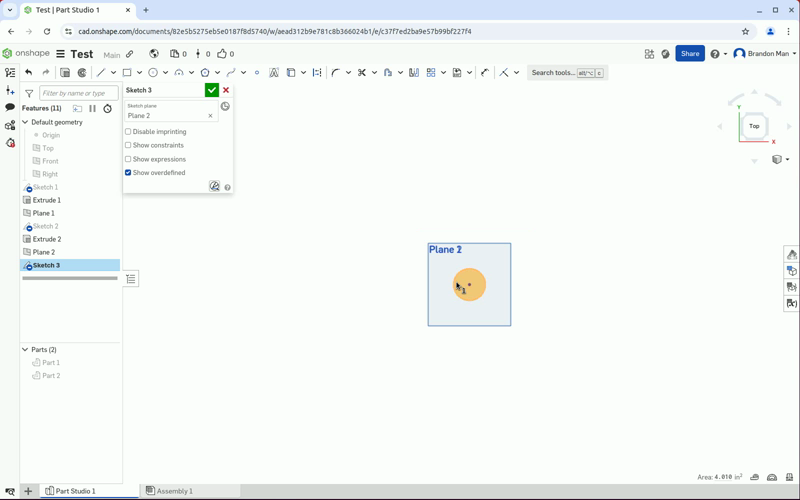
scroll(-6)
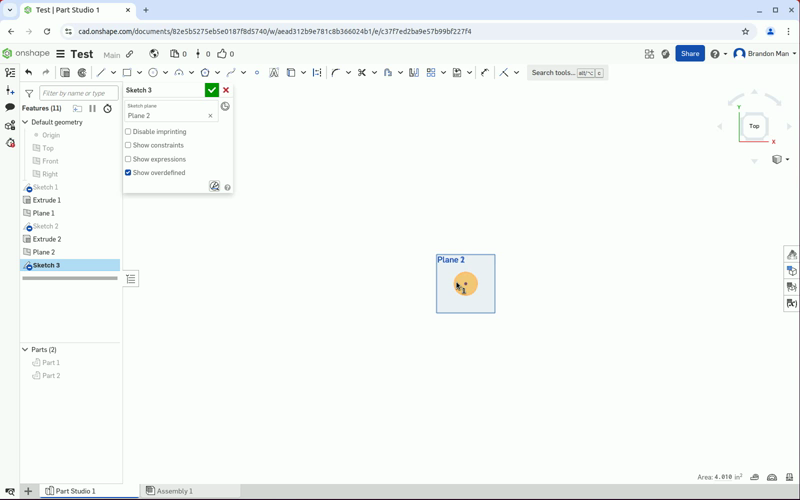
scroll(-6)
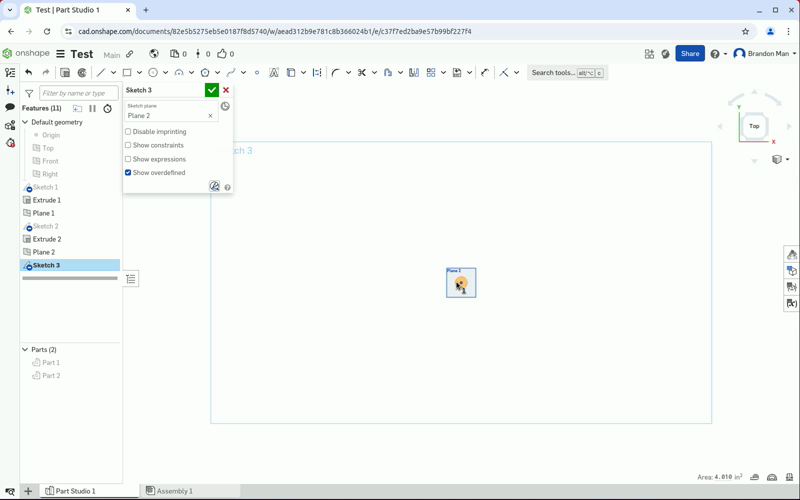
mouse_move(73, 352)
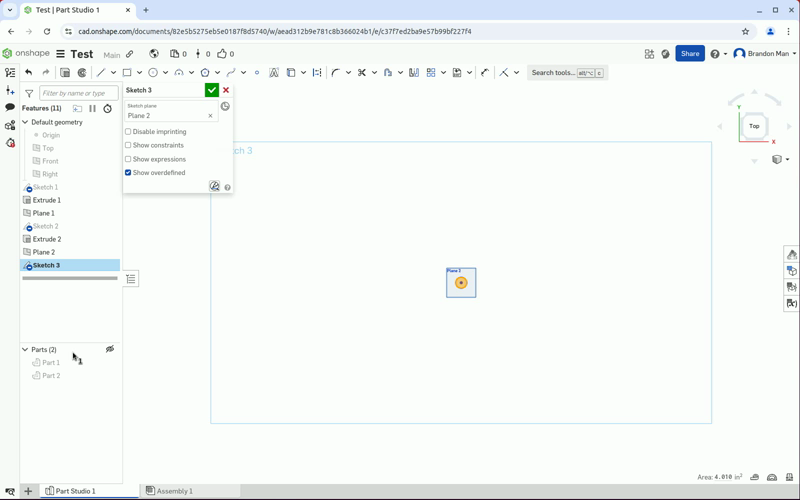
key(shift+y)
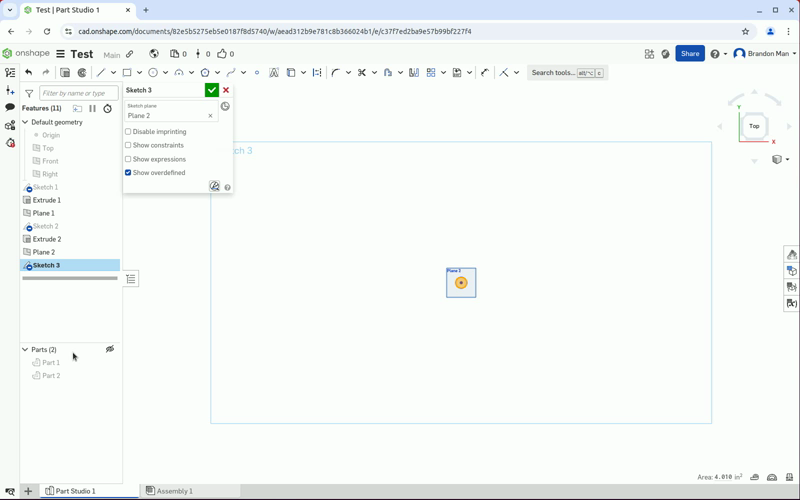
key(shift+e)
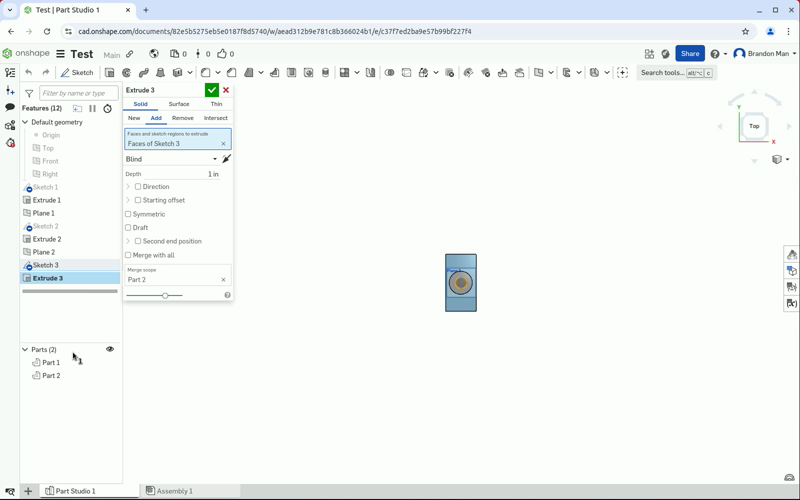
mouse_move(143, 106)
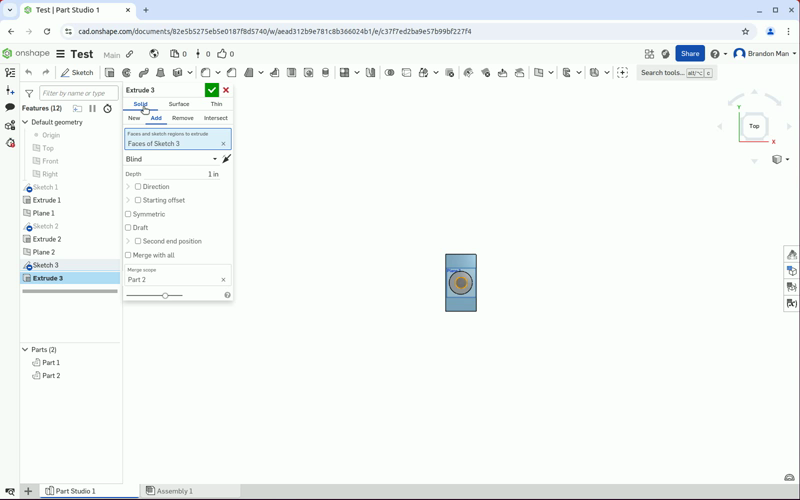
click(143, 106)
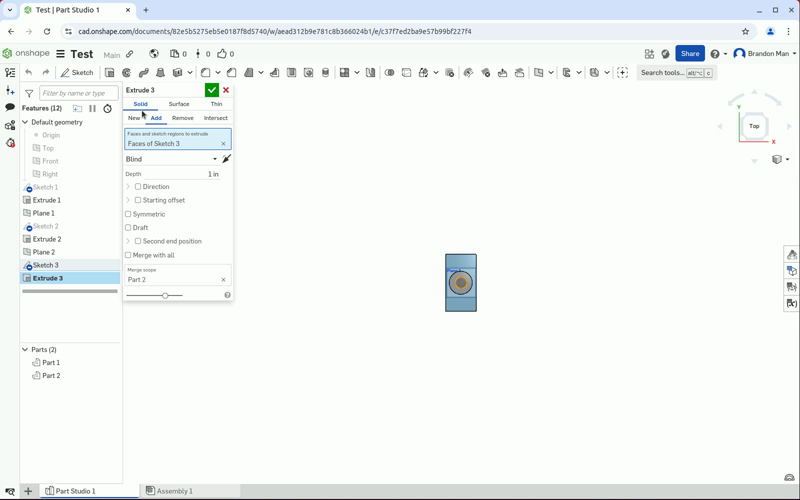
mouse_move(137, 120)
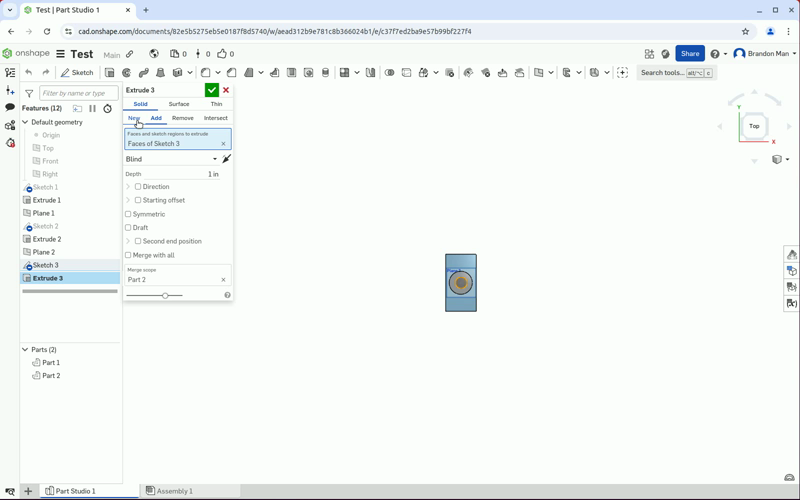
click(137, 120)
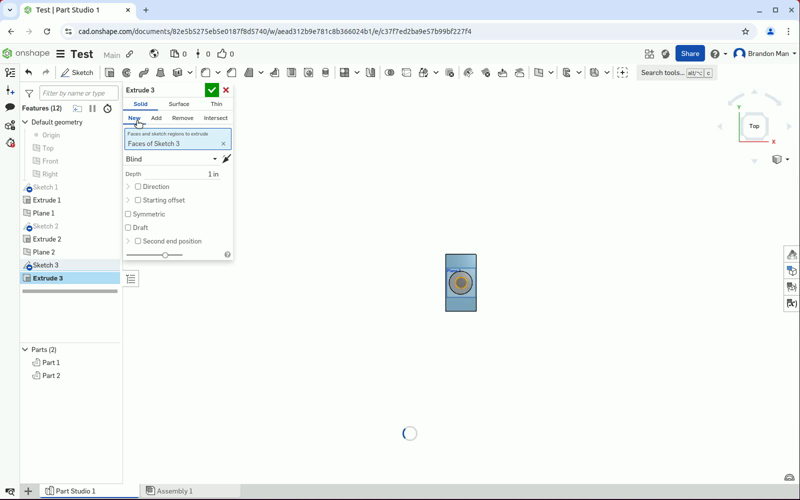
key(tab, 4)
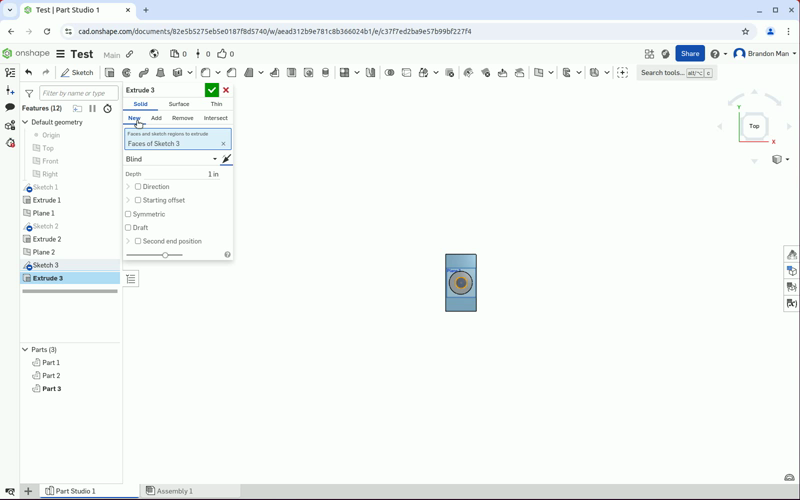
text(7.703)
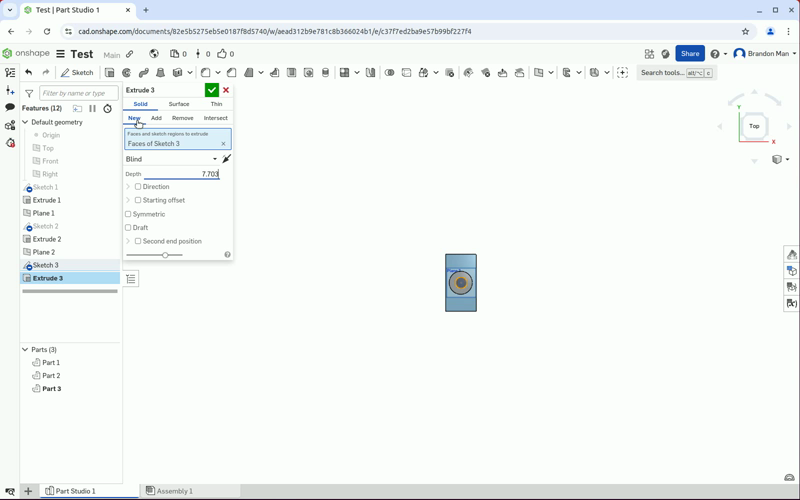
key(enter)
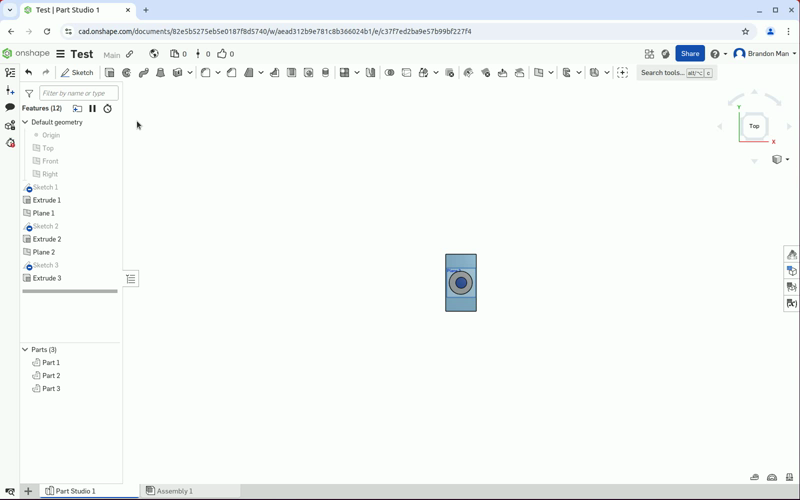
key(shift+h)
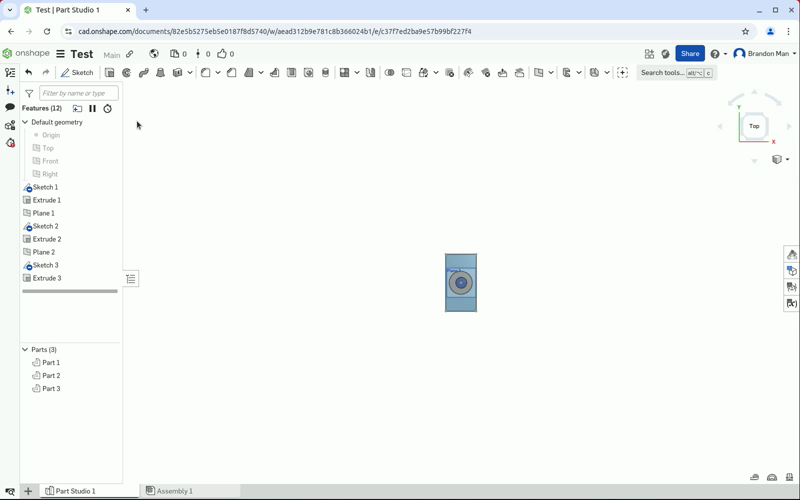
key(shift+h)
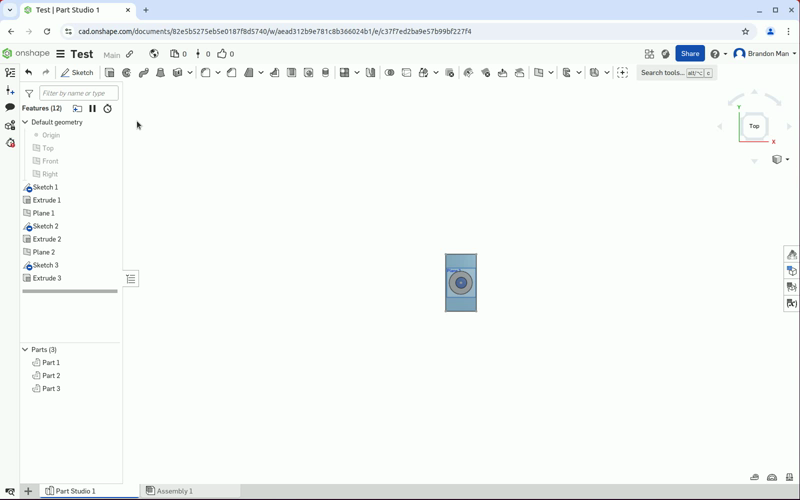
key(shift+7)
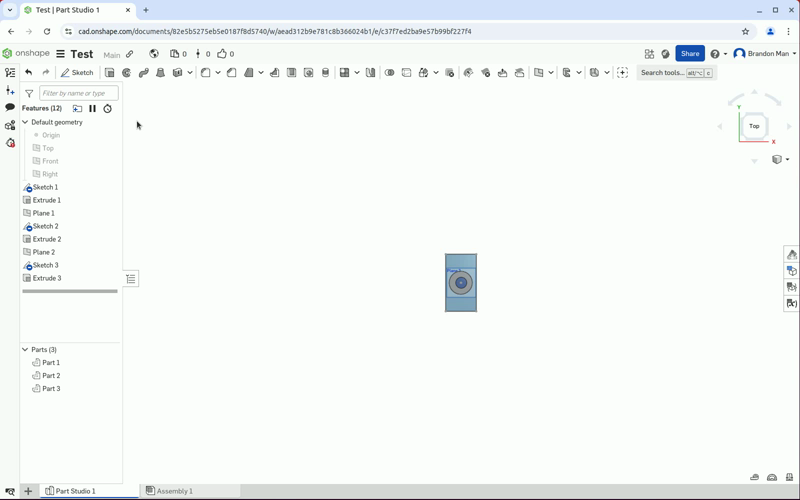
key(up, 3)
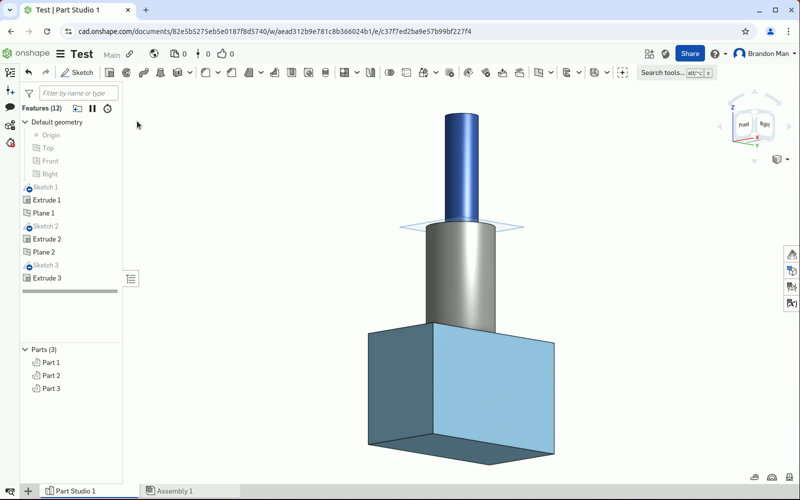
key(left, 3)
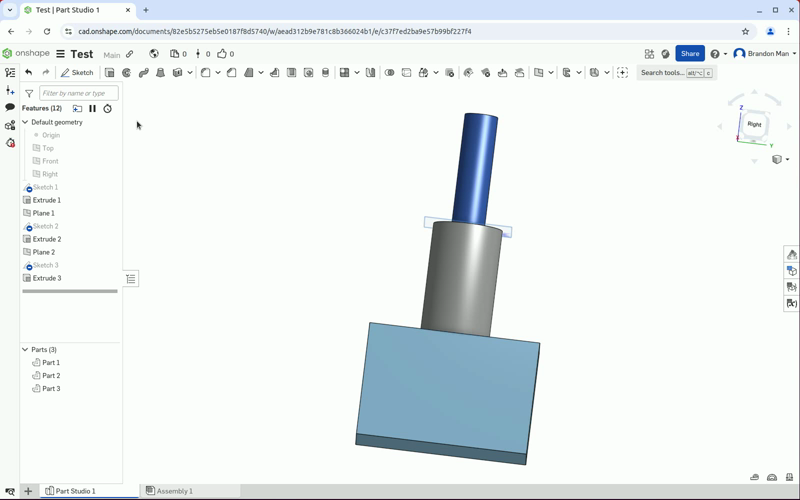
key(right, 3)
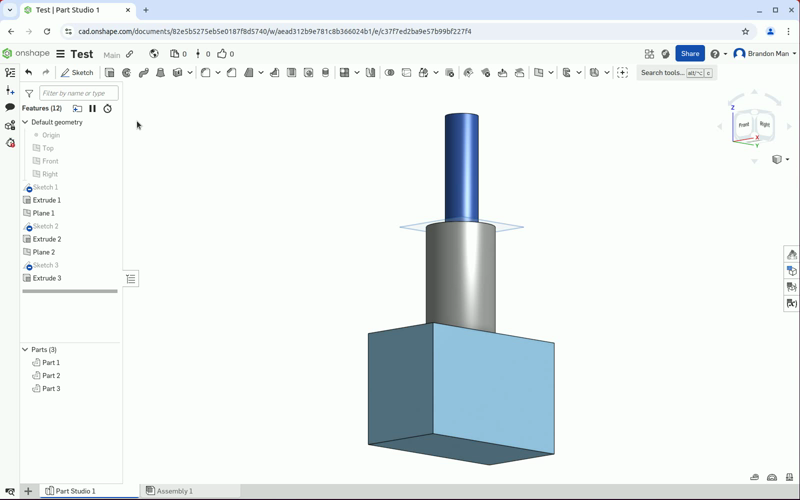
key(down, 3)
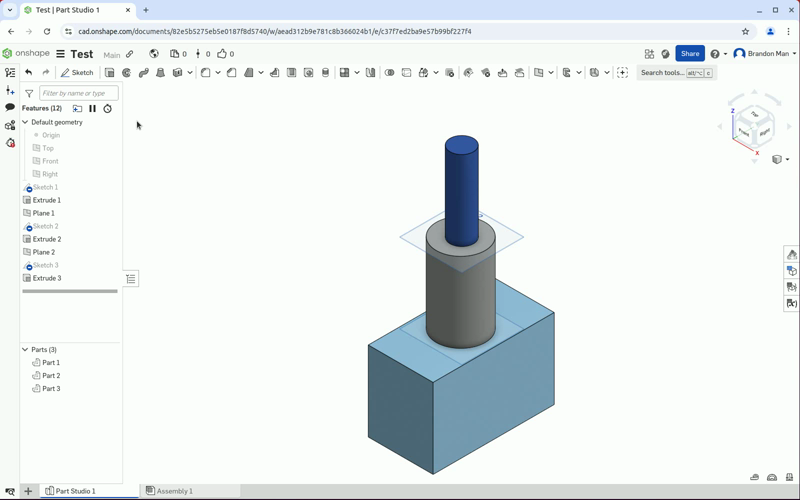
mouse_move(73, 189)
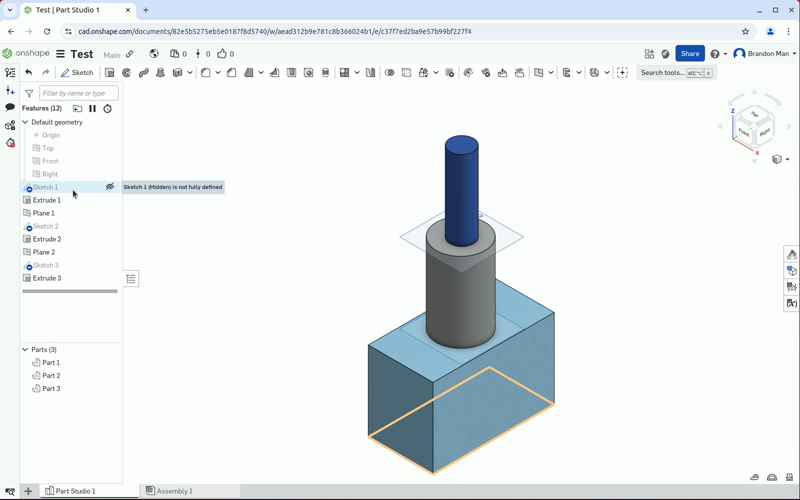
click(73, 189)